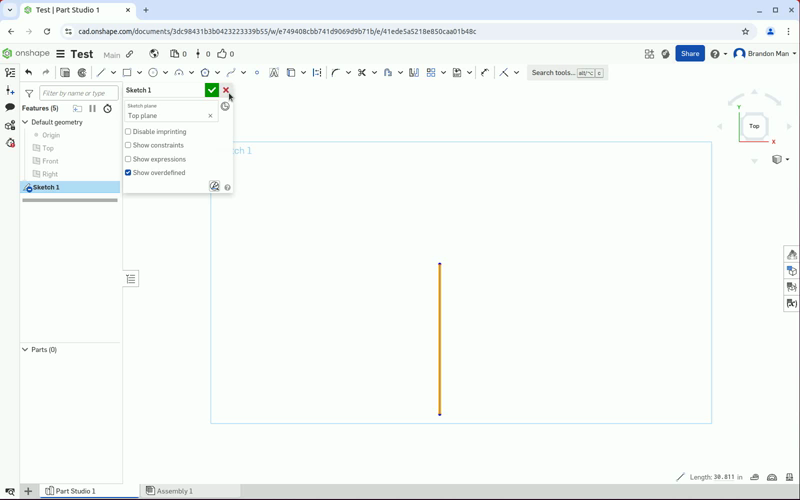
key(shift+h)
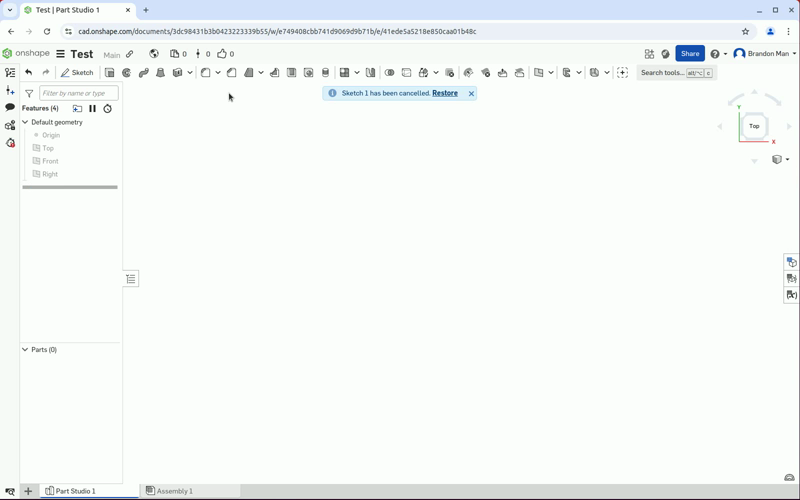
mouse_move(73, 352)
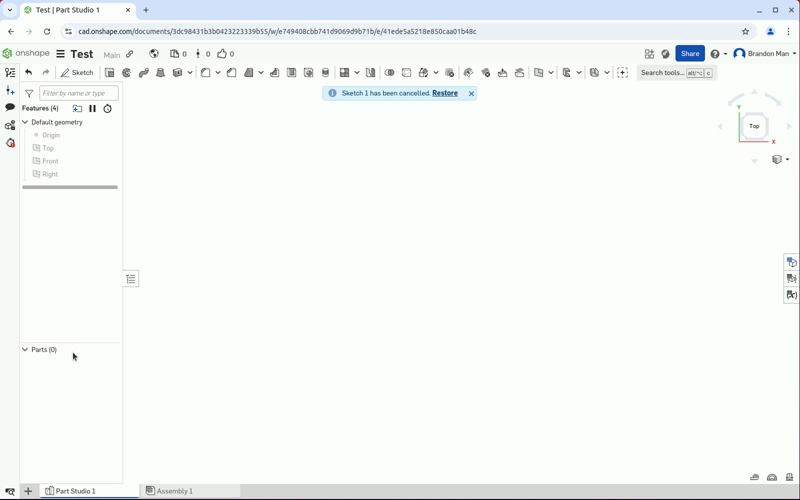
key(y)
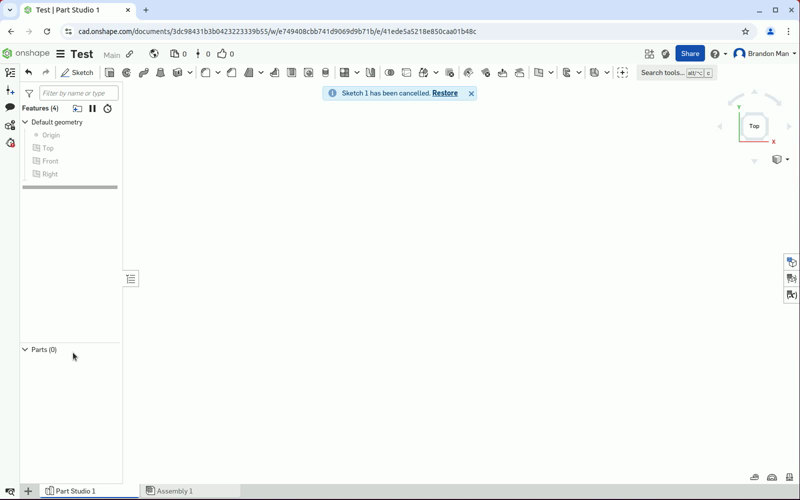
key(shift+p)
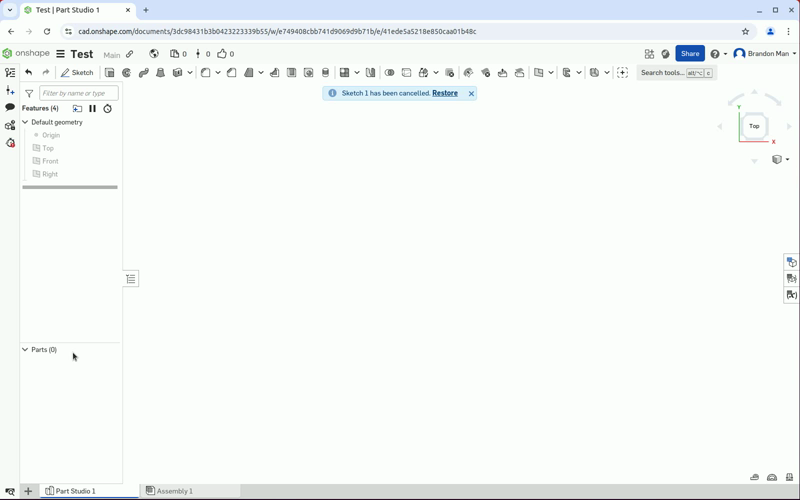
key(space)
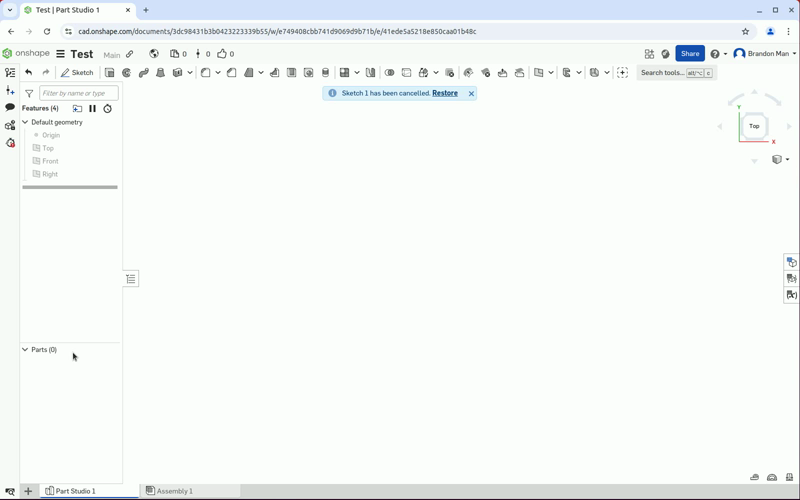
key_down(shift)
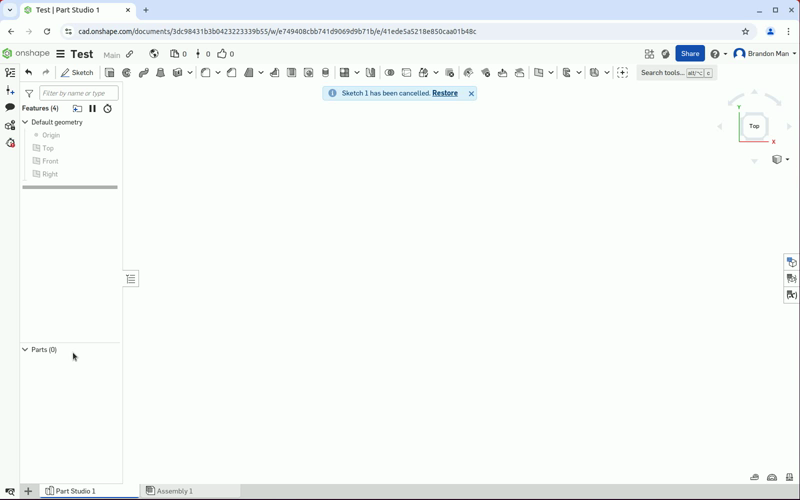
key(up)
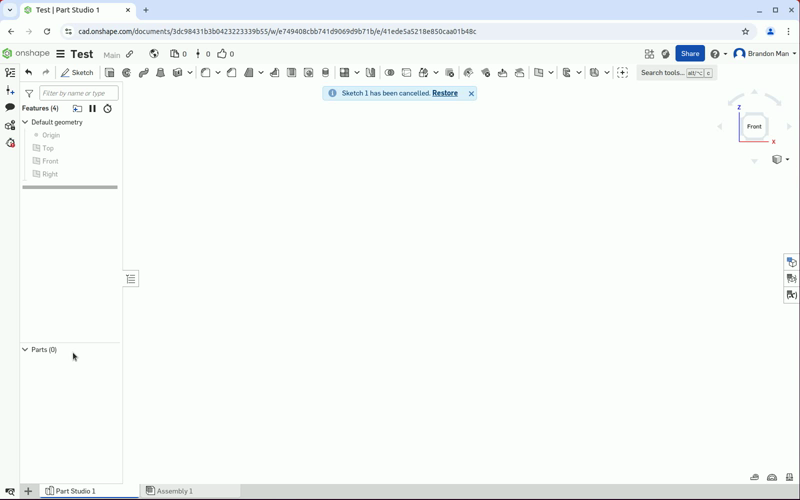
key_up(shift)
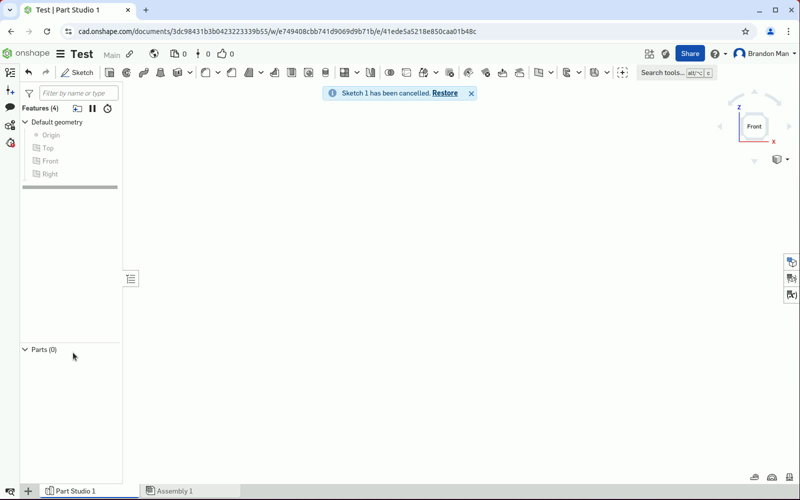
key(space)
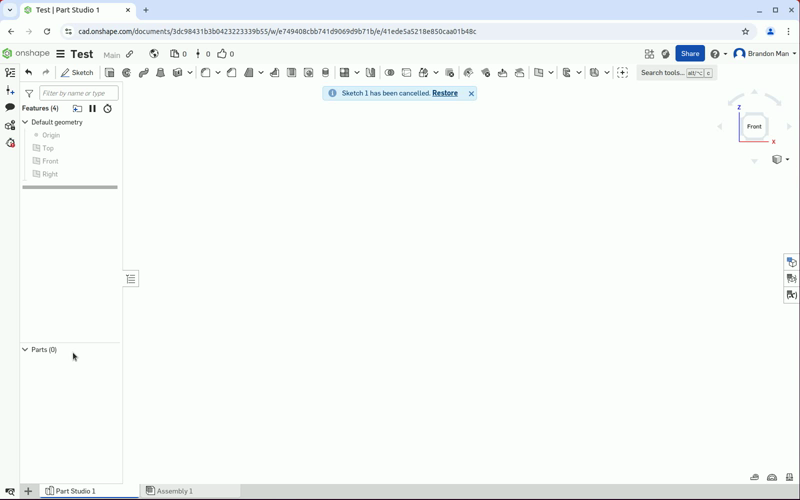
key_down(shift)
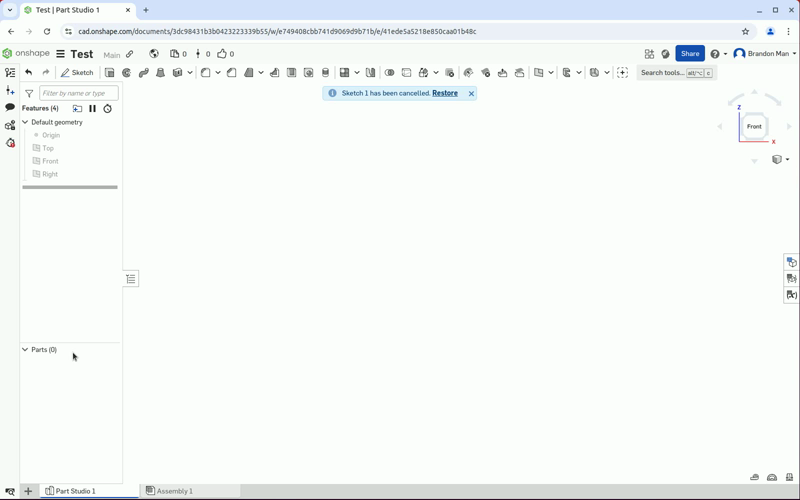
key(left)
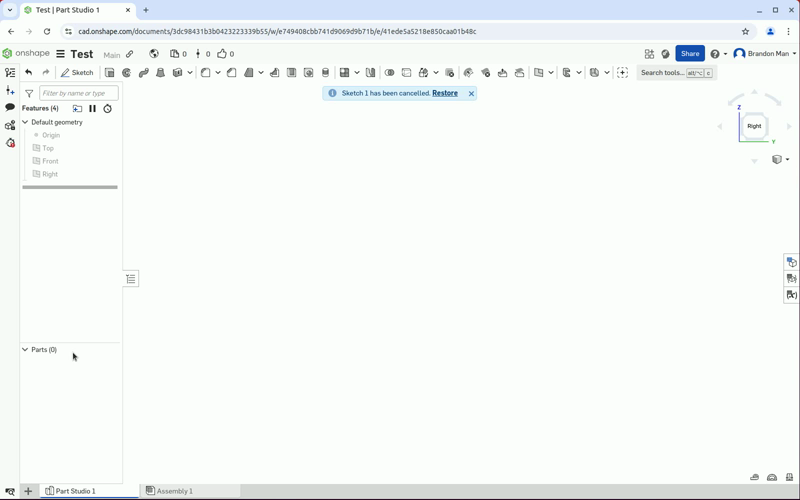
key_up(shift)
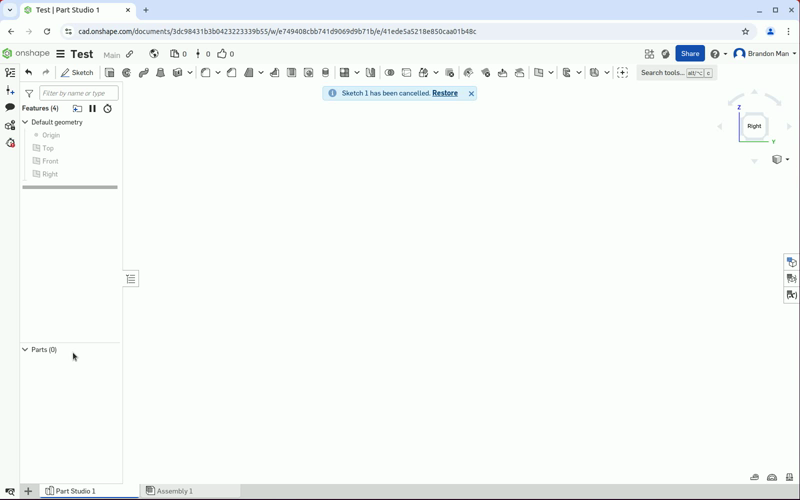
mouse_move(73, 352)
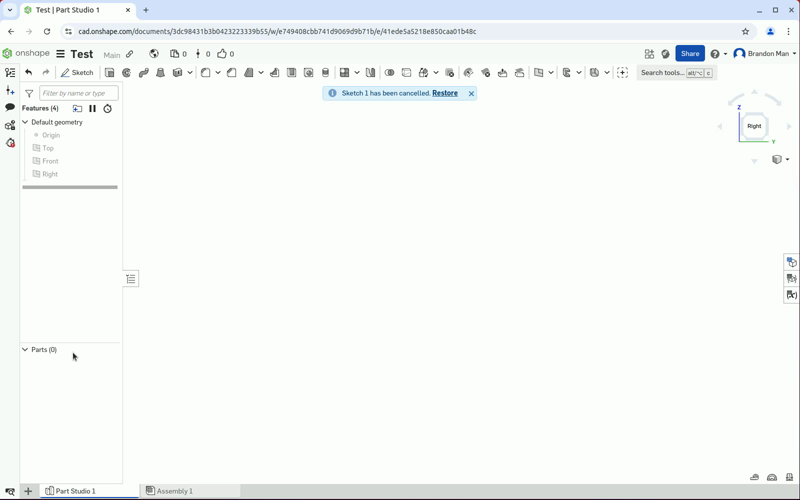
key(shift+y)
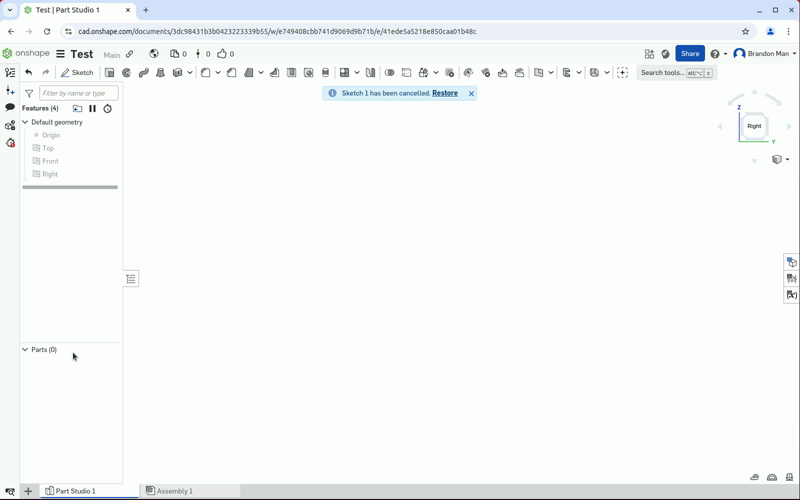
key(shift+s)
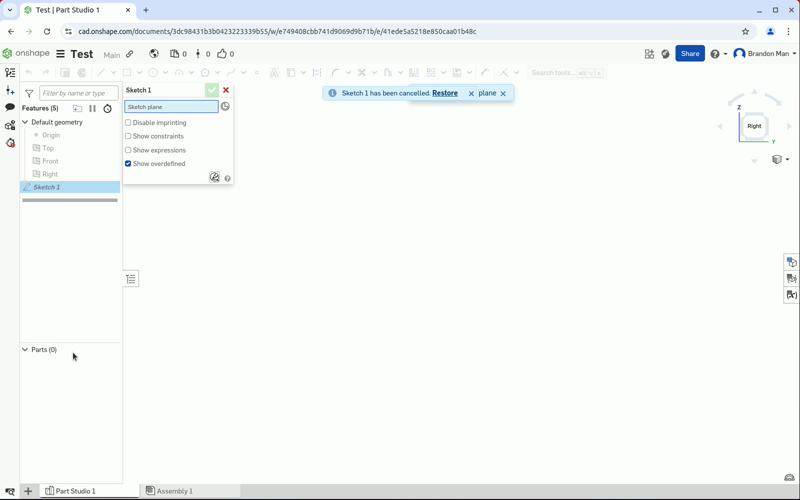
mouse_move(73, 176)
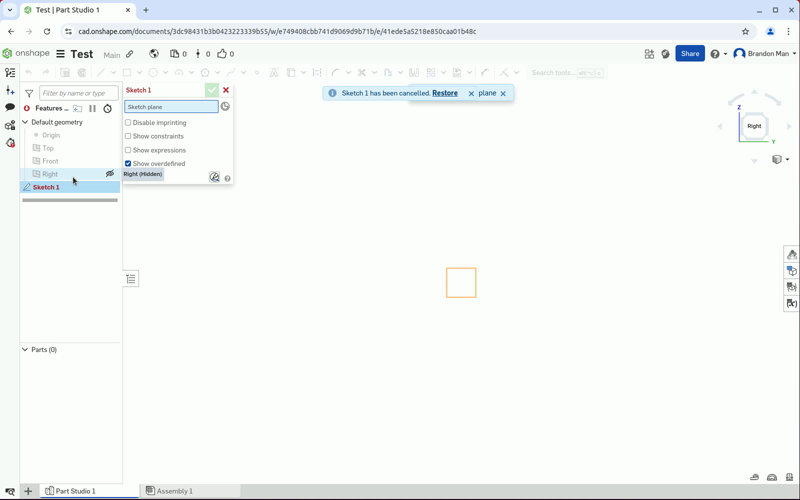
click(73, 176)
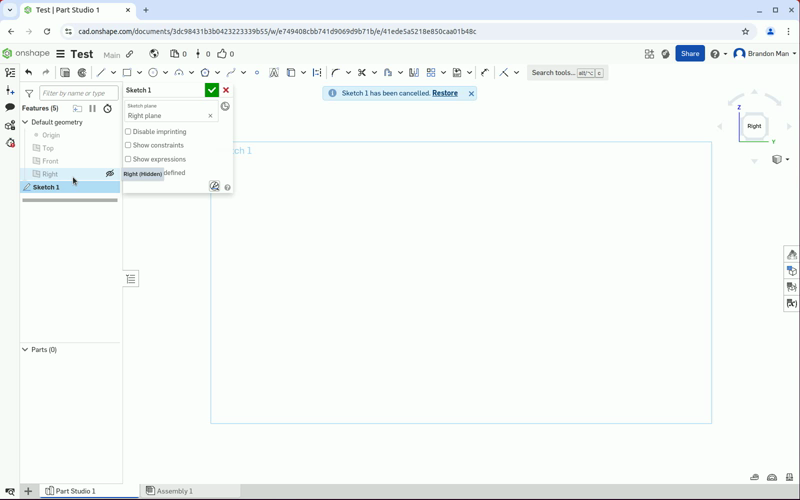
mouse_move(73, 352)
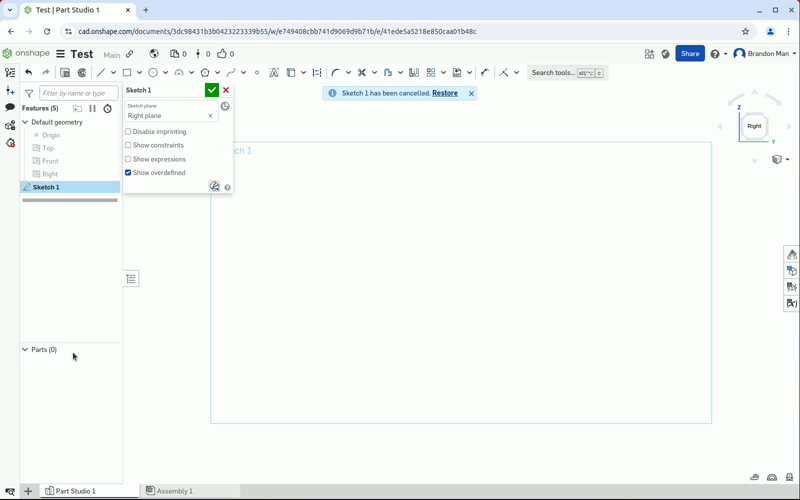
key(y)
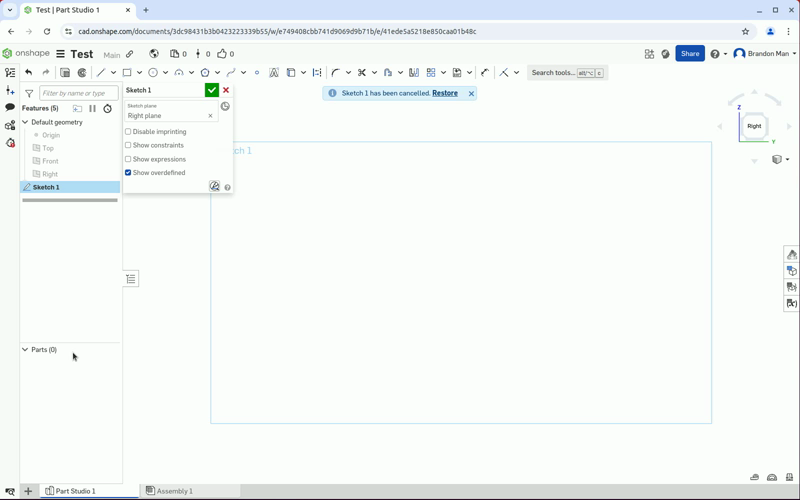
key(l)
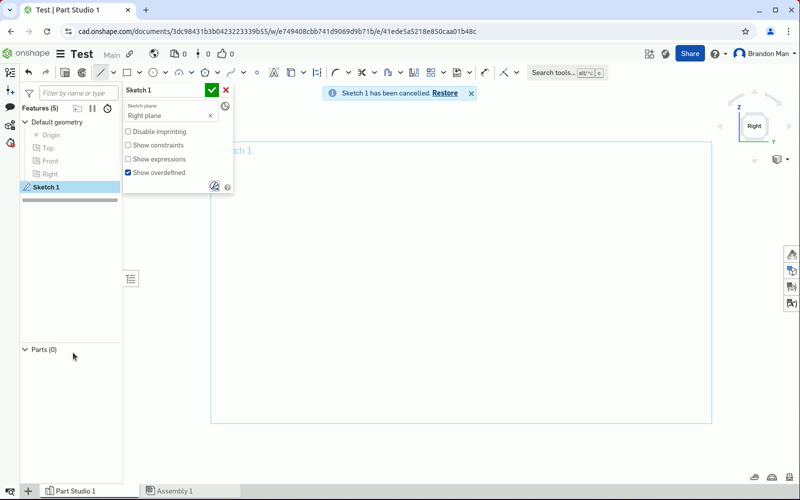
key_down(shift)
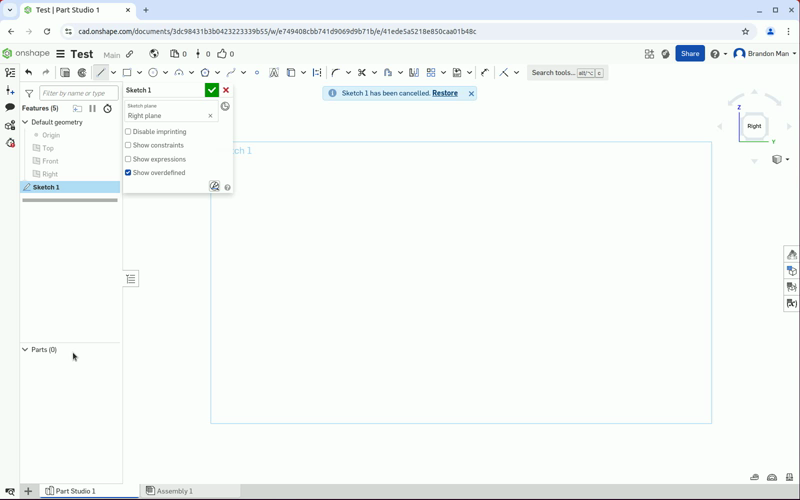
mouse_move(439, 198)
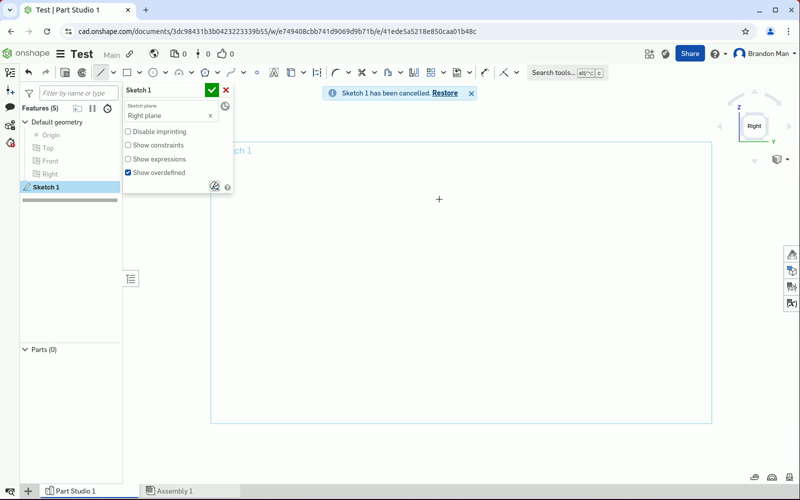
click(439, 198)
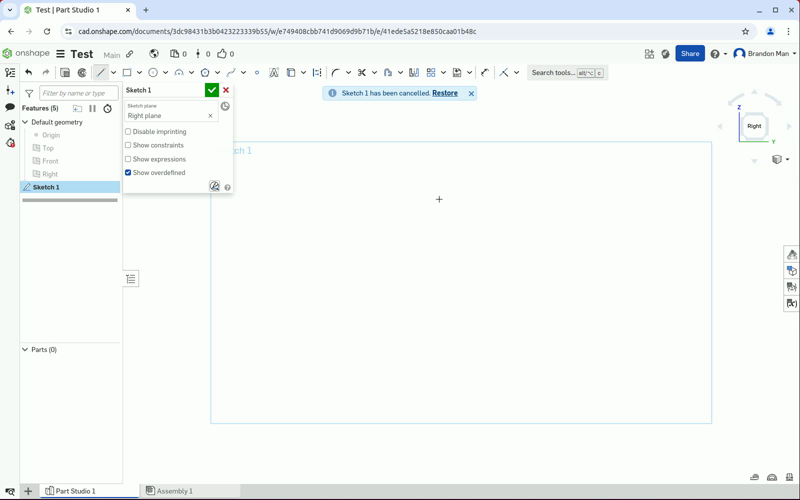
key_up(shift)
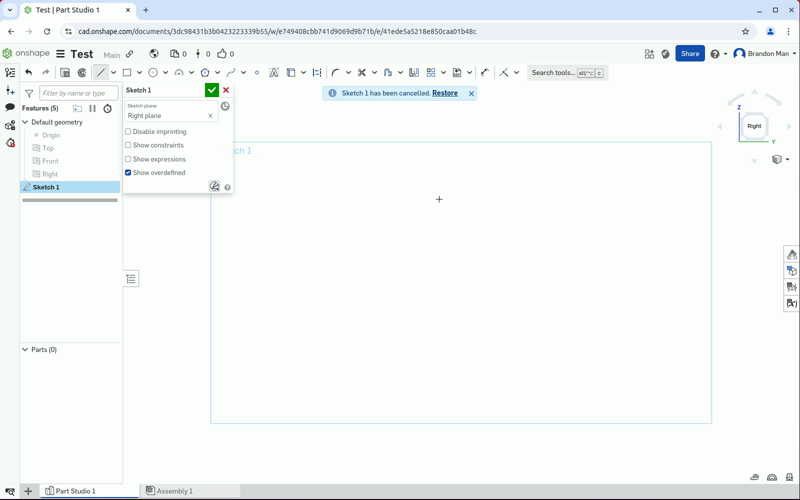
key_down(shift)
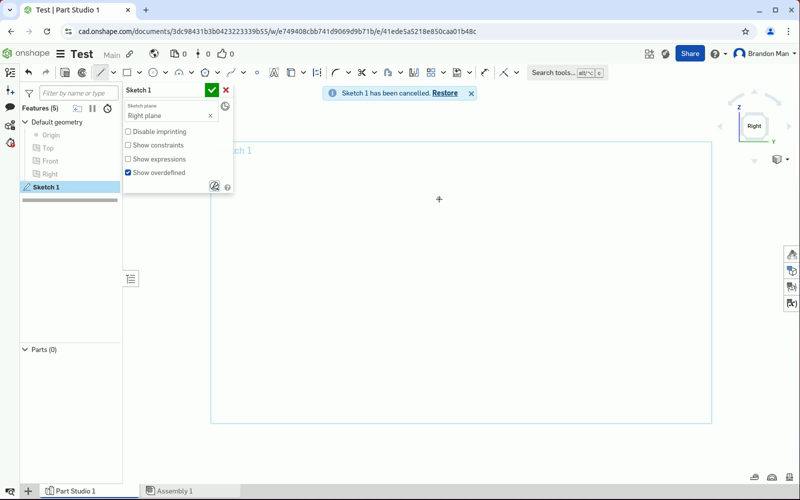
mouse_move(469, 198)
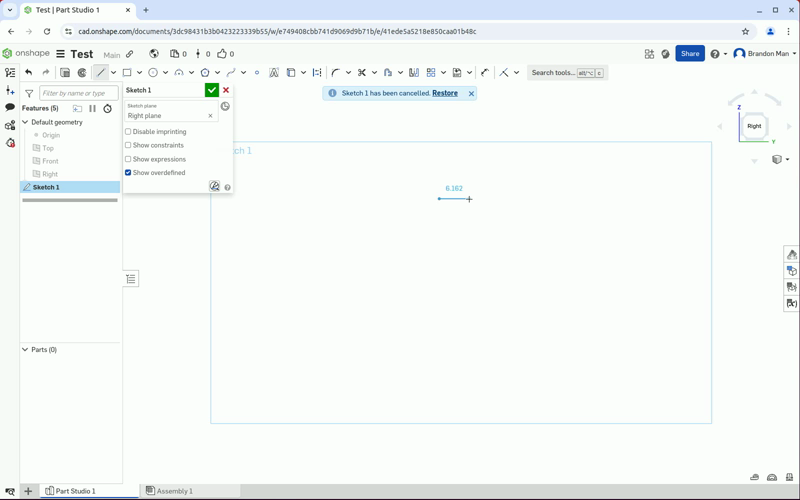
mouse_move(480, 198)
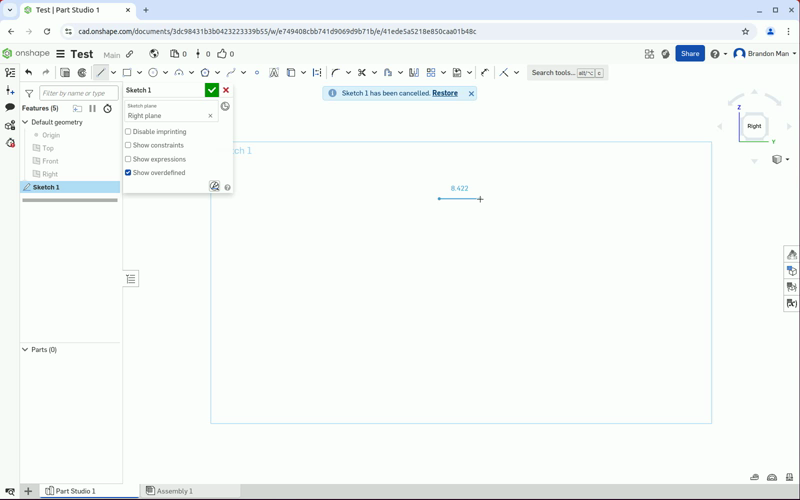
click(480, 198)
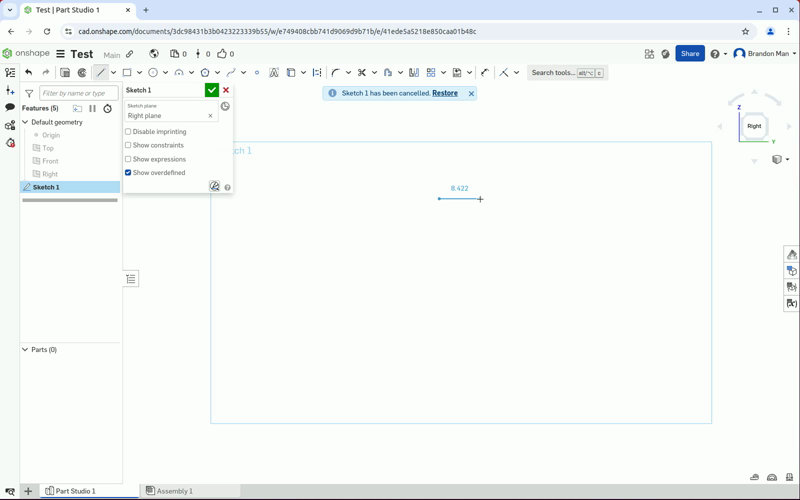
key_up(shift)
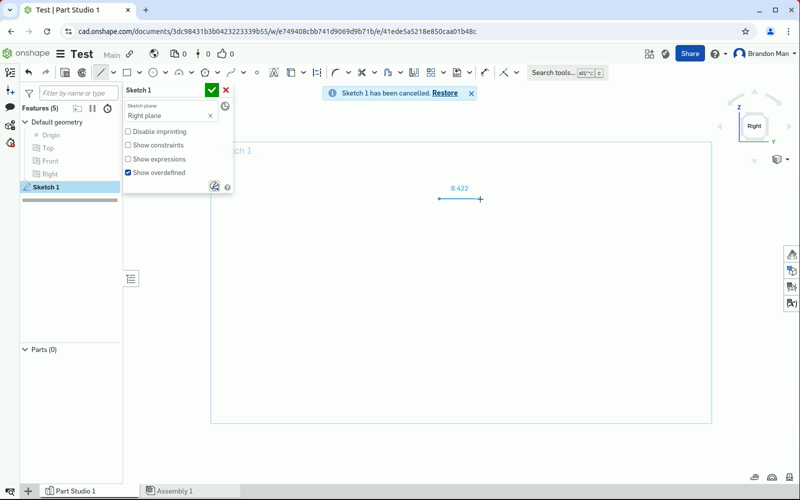
key_down(shift)
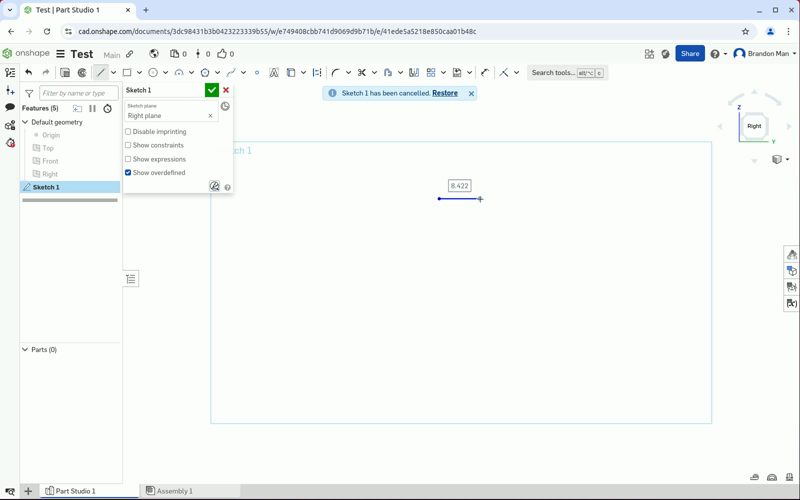
mouse_move(510, 198)
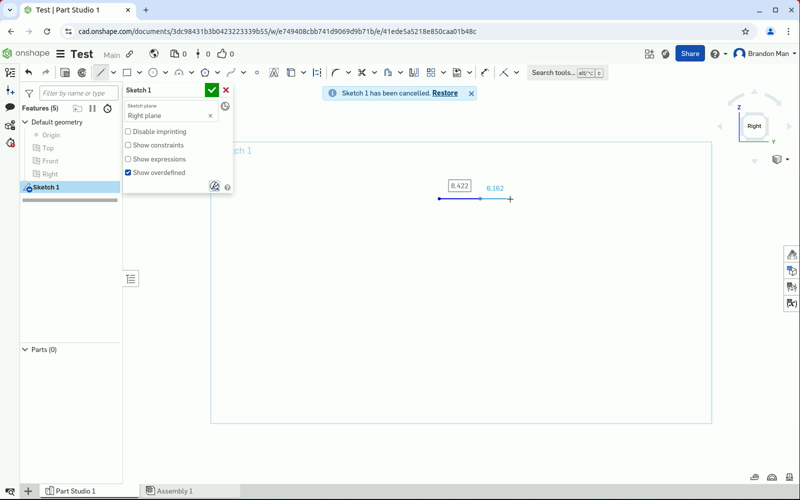
mouse_move(480, 180)
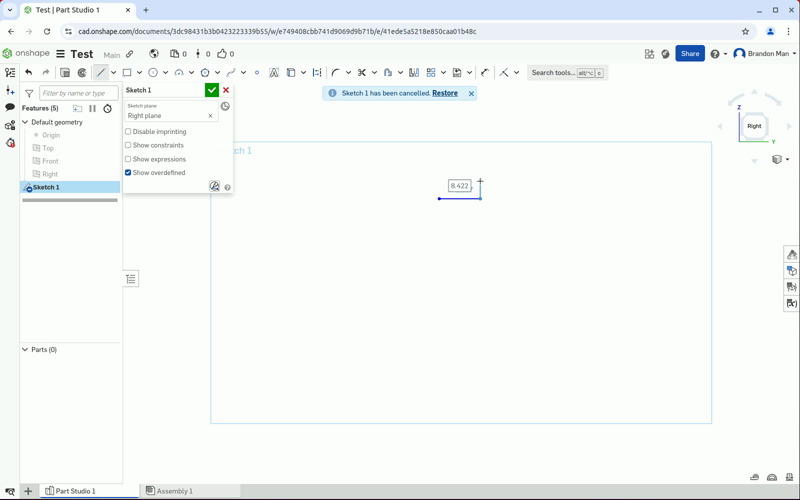
click(480, 180)
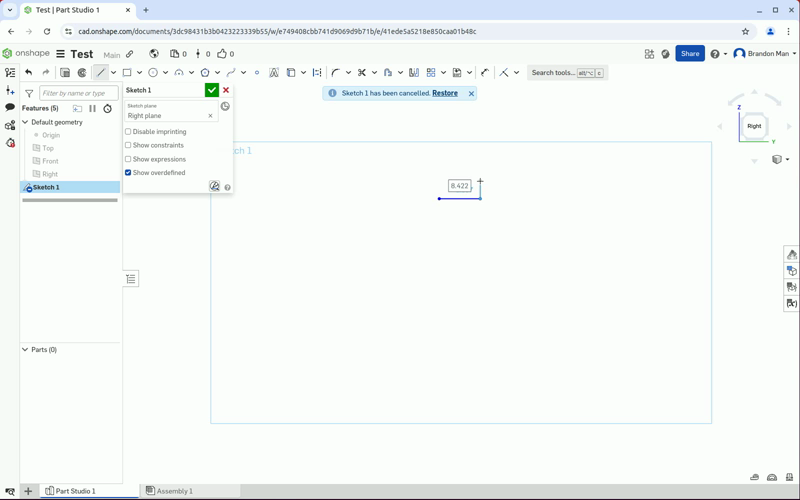
key_up(shift)
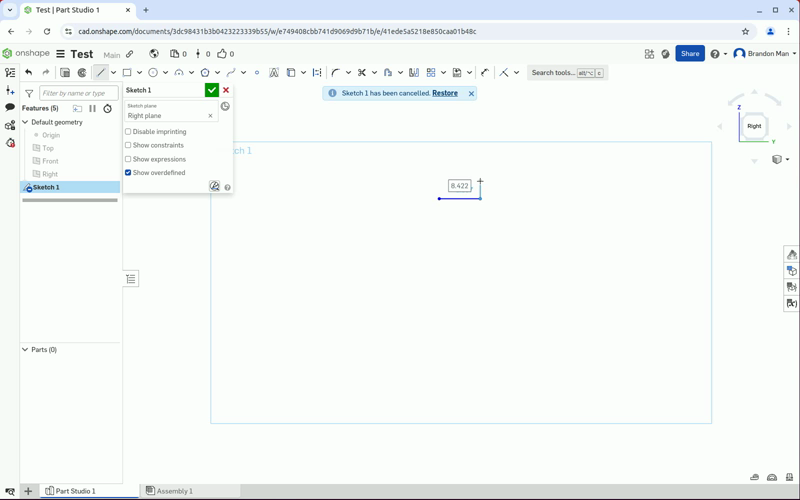
key_down(shift)
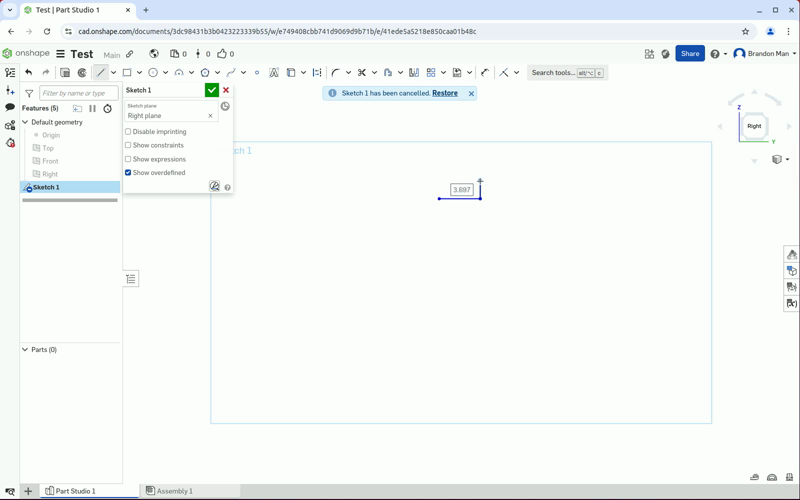
mouse_move(510, 180)
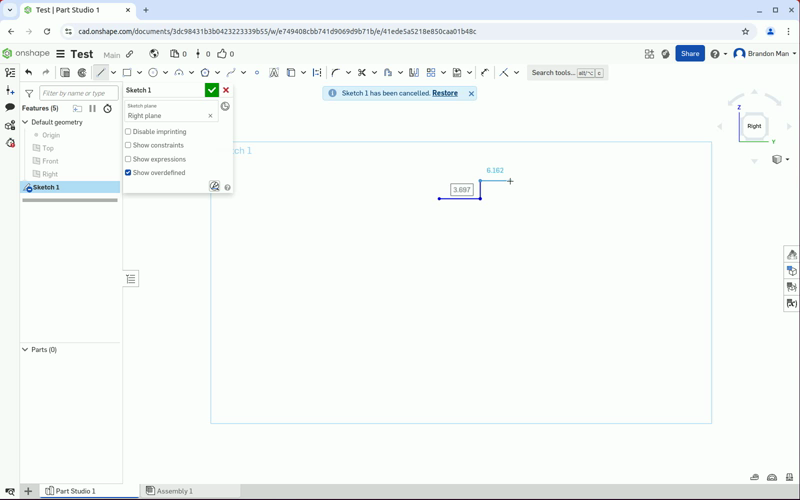
mouse_move(461, 180)
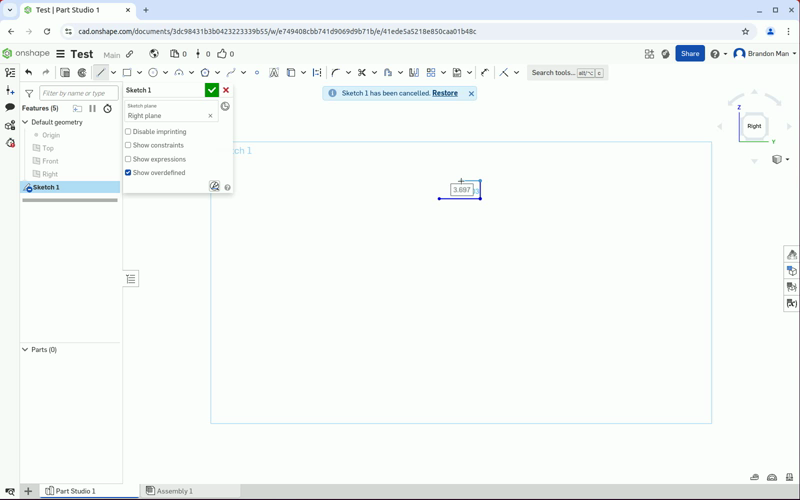
click(461, 180)
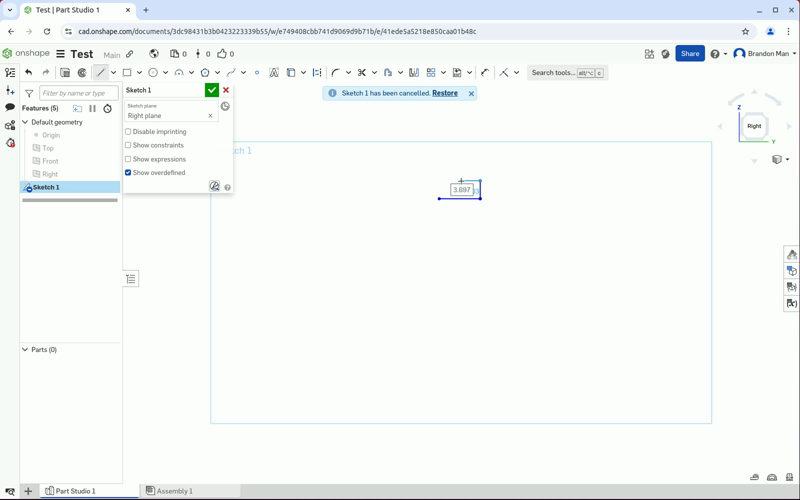
key_up(shift)
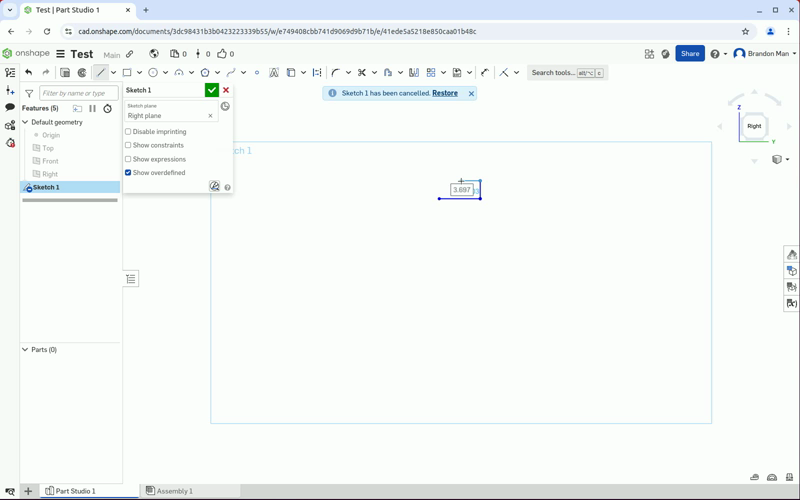
key_down(shift)
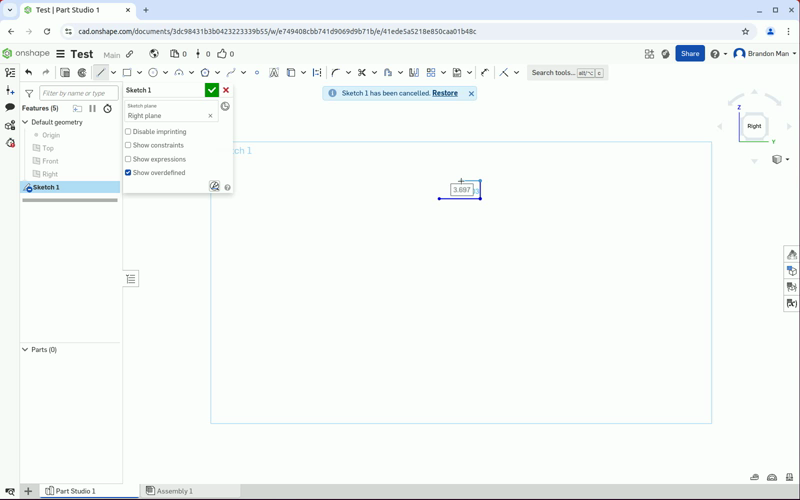
mouse_move(491, 180)
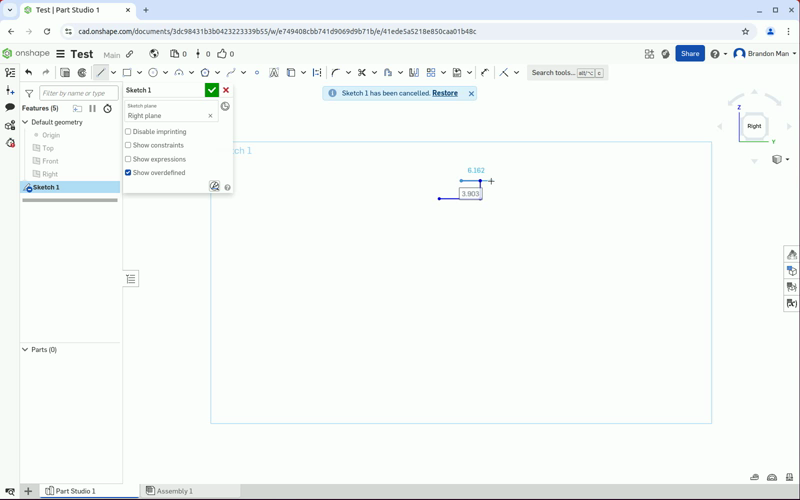
mouse_move(439, 180)
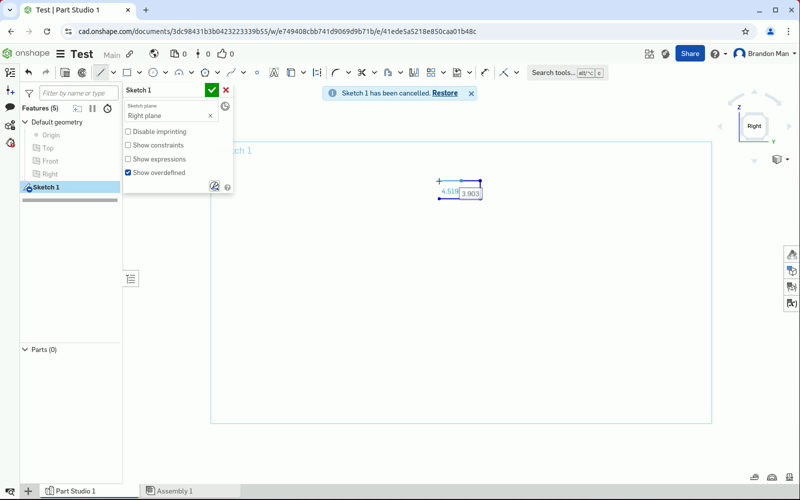
click(439, 180)
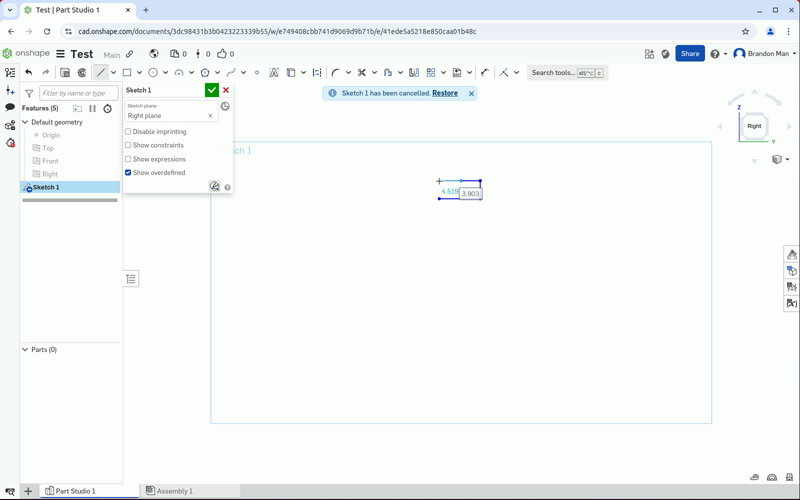
key_up(shift)
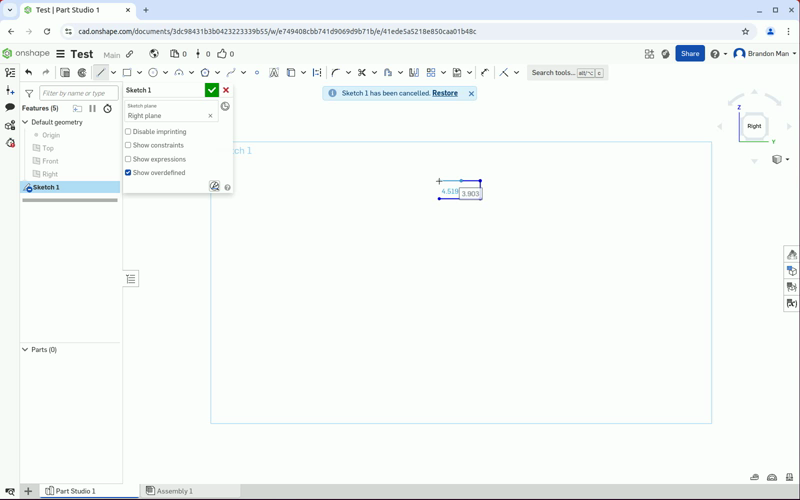
mouse_move(469, 180)
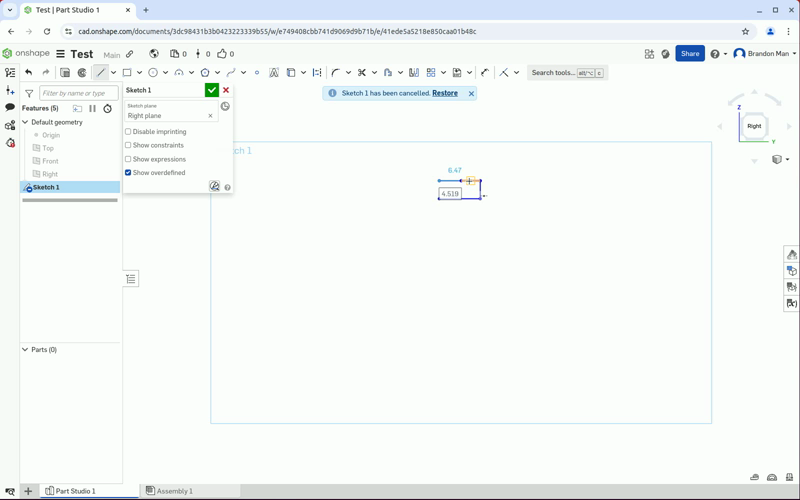
key_down(shift)
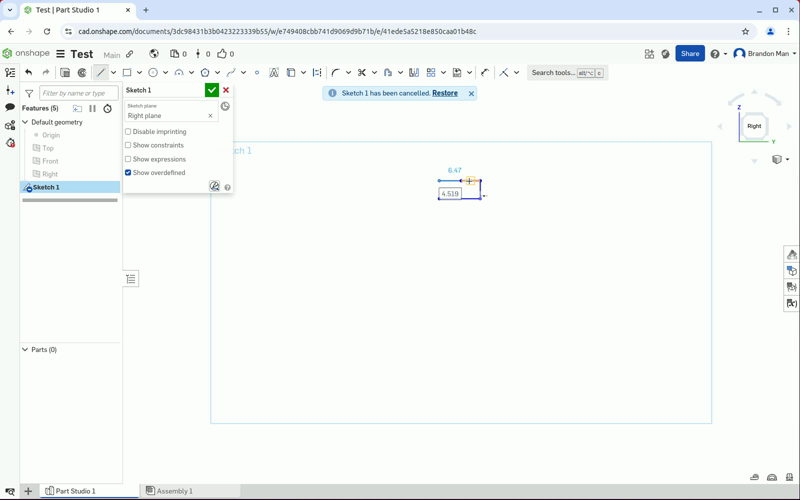
mouse_move(439, 198)
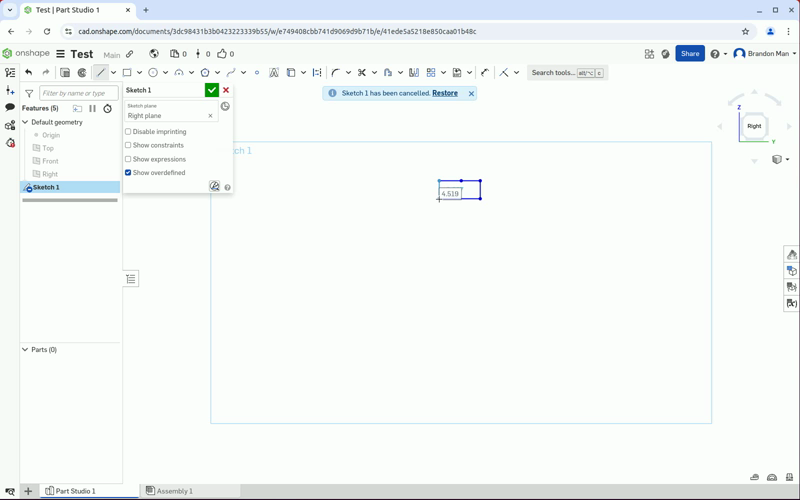
key_up(shift)
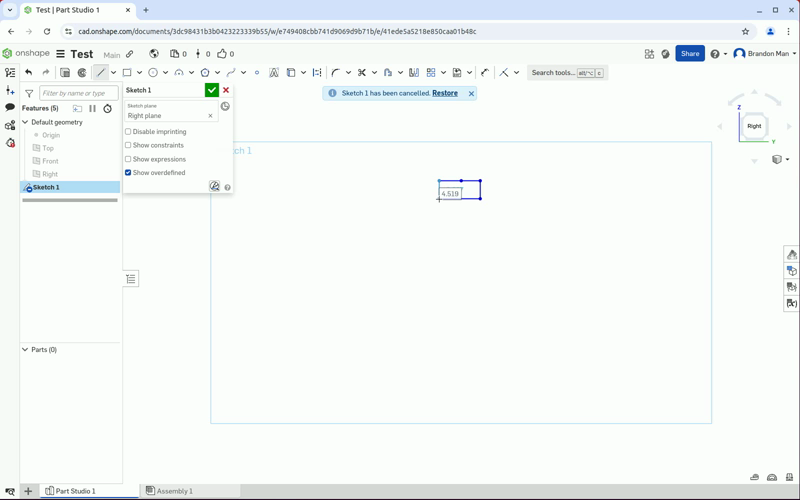
click(439, 198)
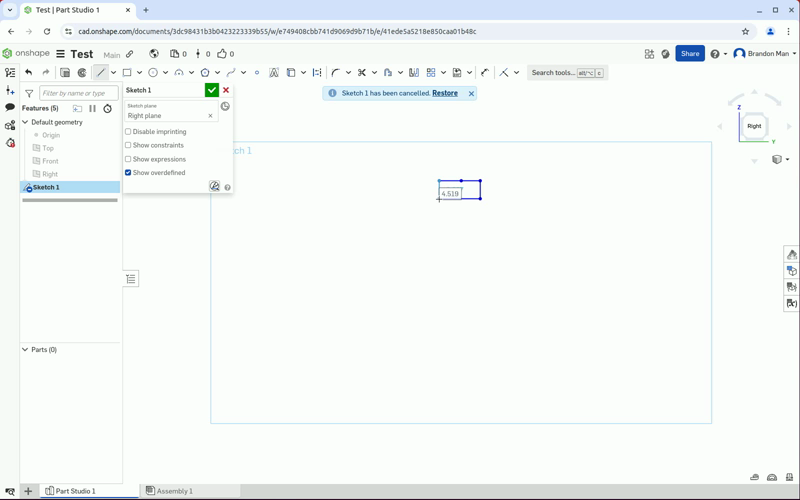
key(esc)
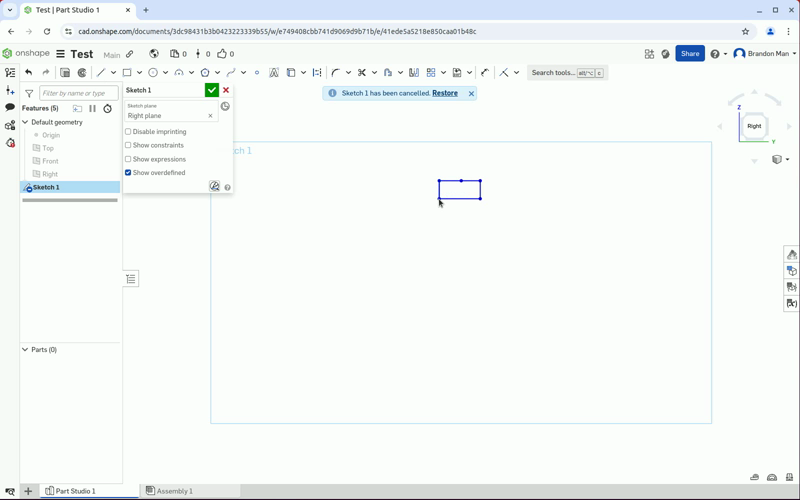
mouse_move(477, 197)
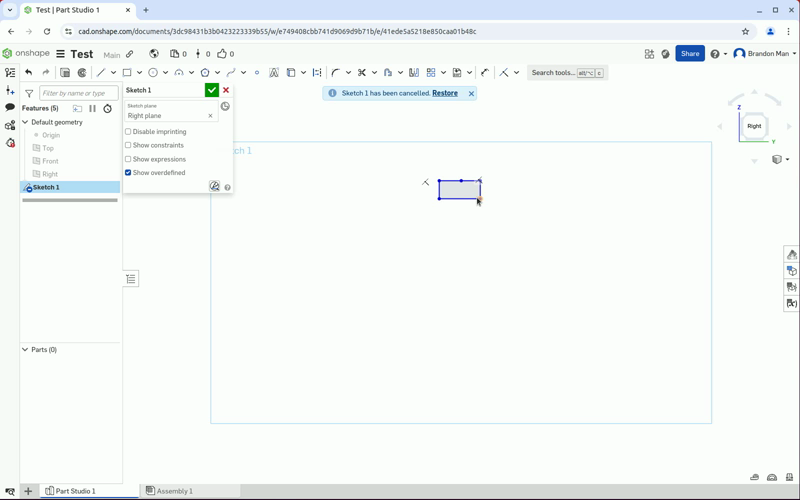
scroll(6)
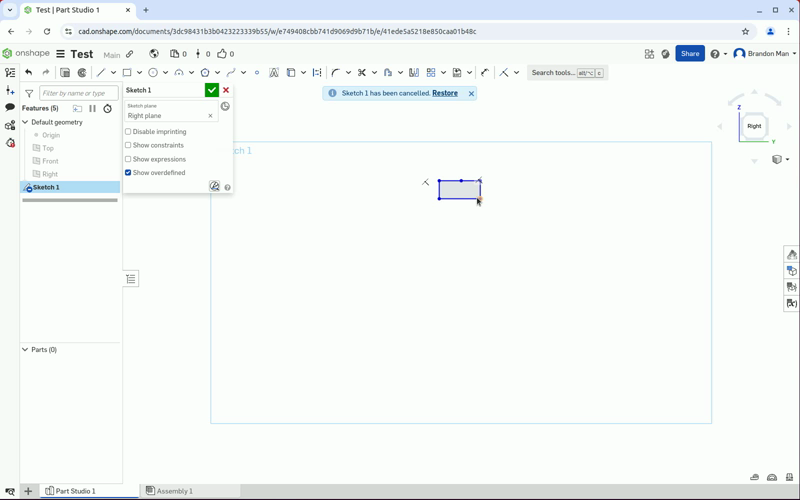
scroll(6)
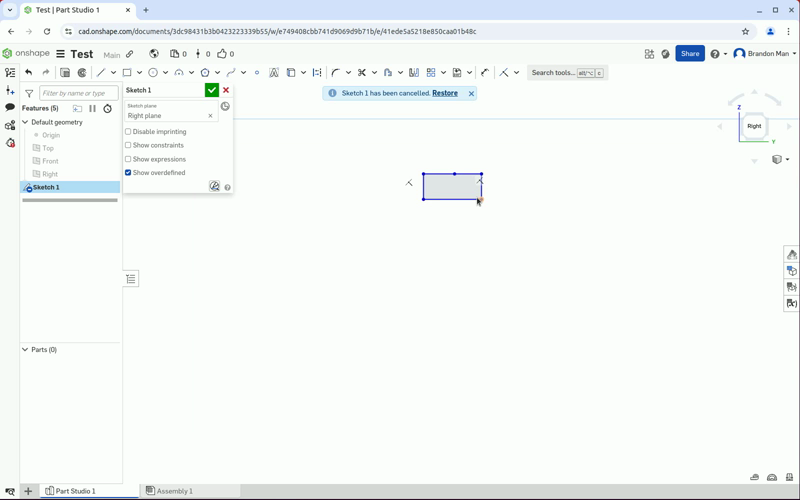
scroll(6)
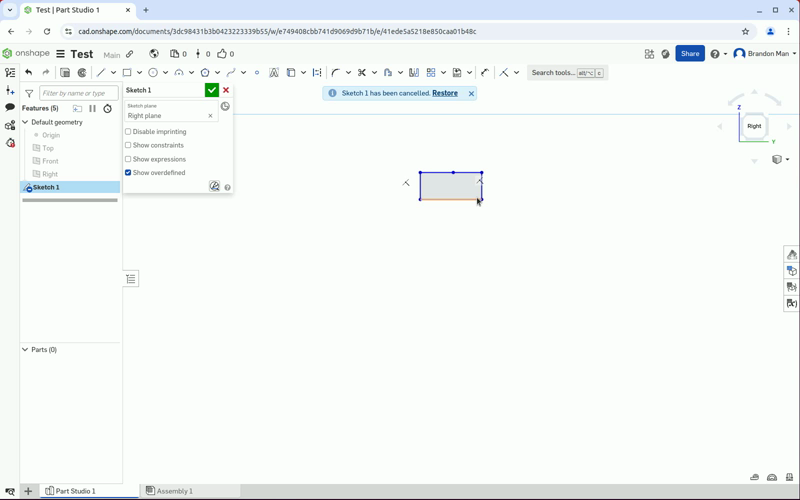
scroll(6)
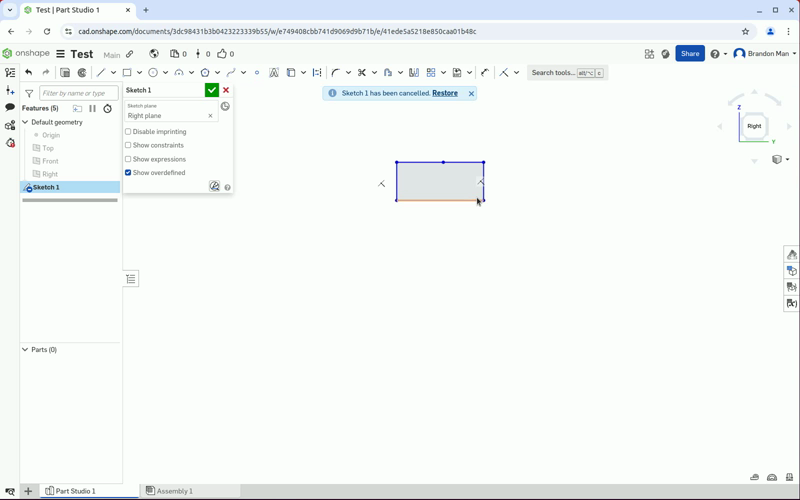
scroll(6)
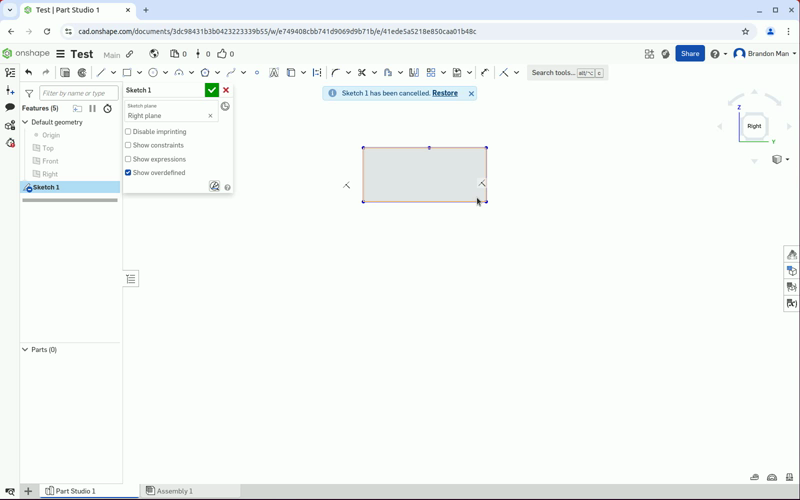
scroll(6)
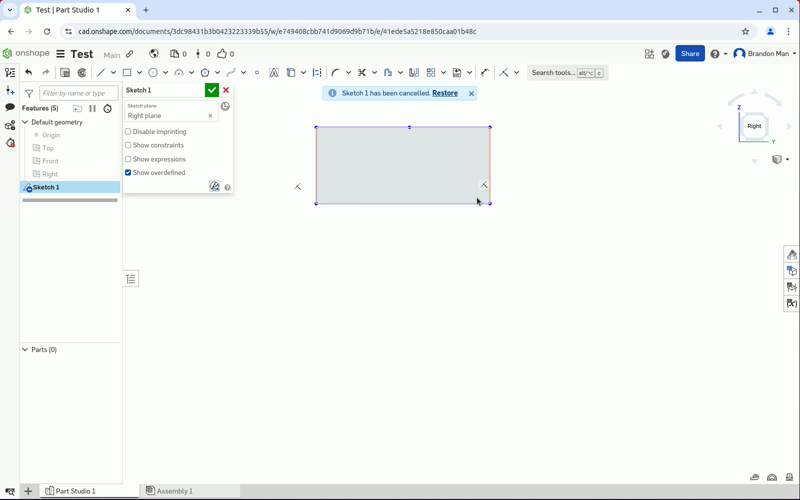
scroll(6)
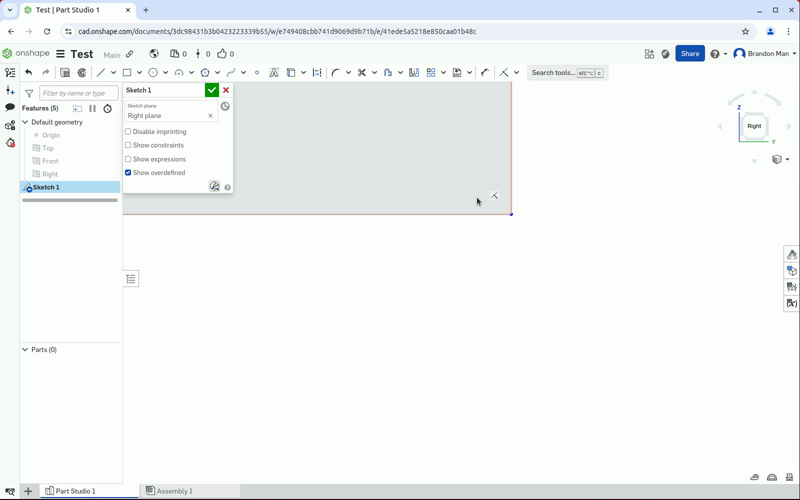
click(477, 197)
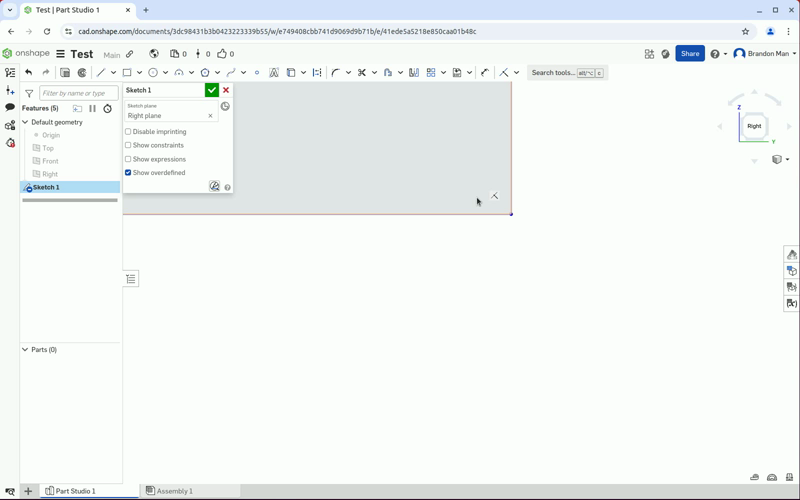
scroll(-6)
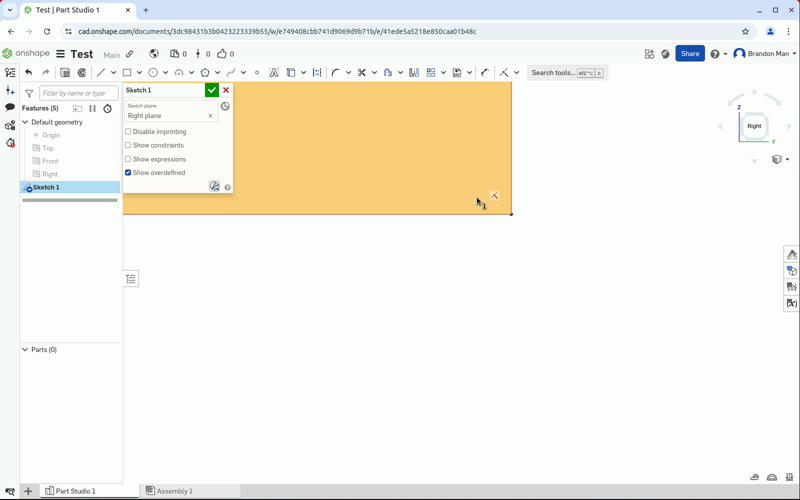
scroll(-6)
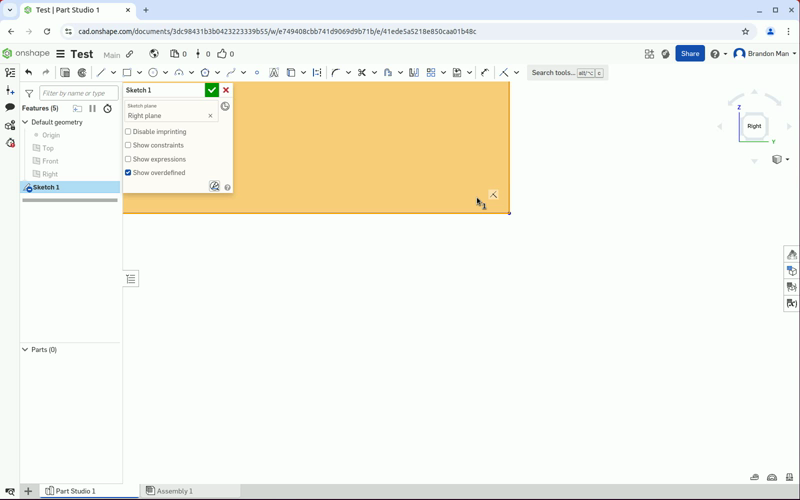
scroll(-6)
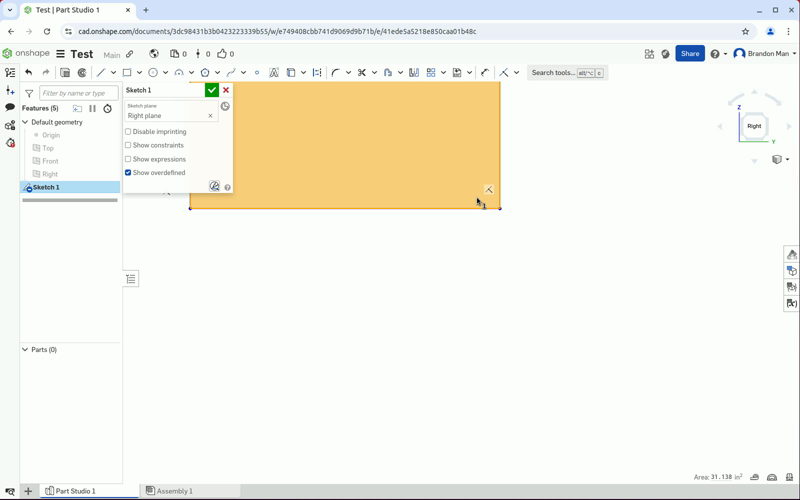
scroll(-6)
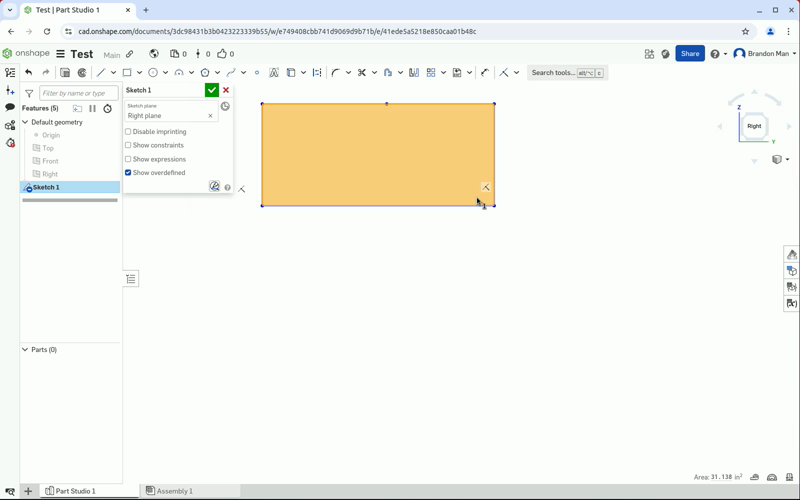
scroll(-6)
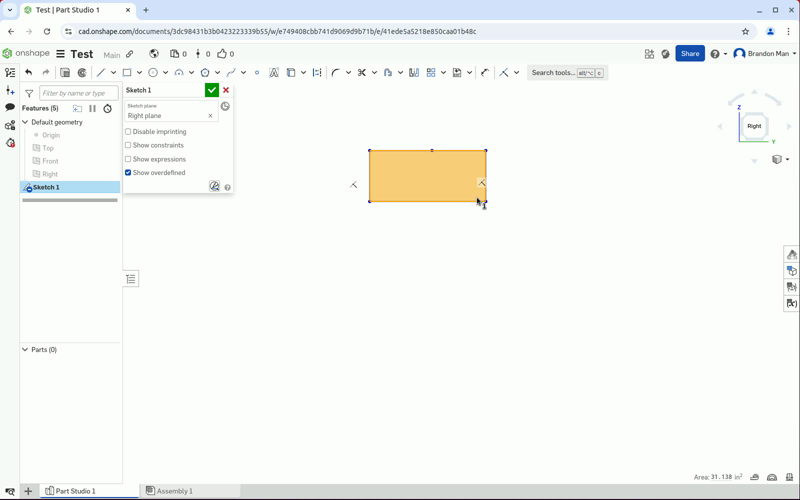
scroll(-6)
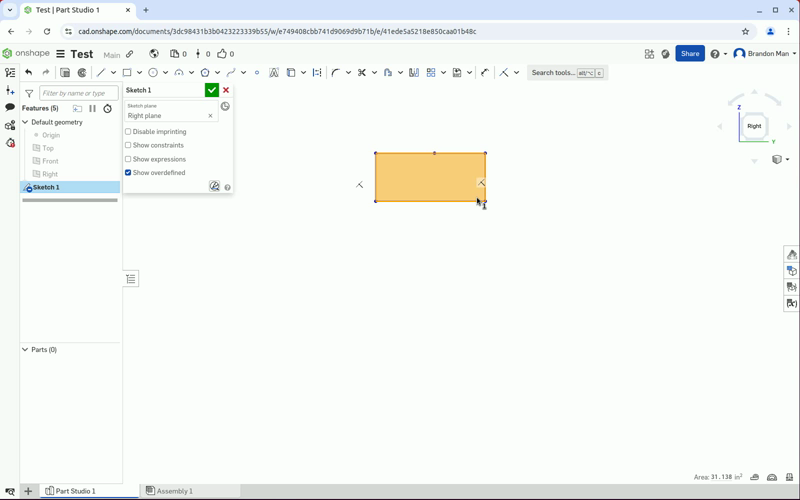
scroll(-6)
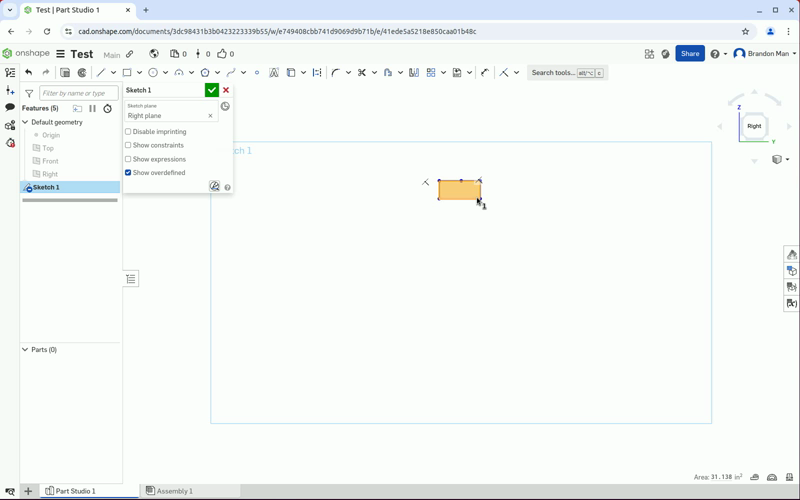
mouse_move(73, 352)
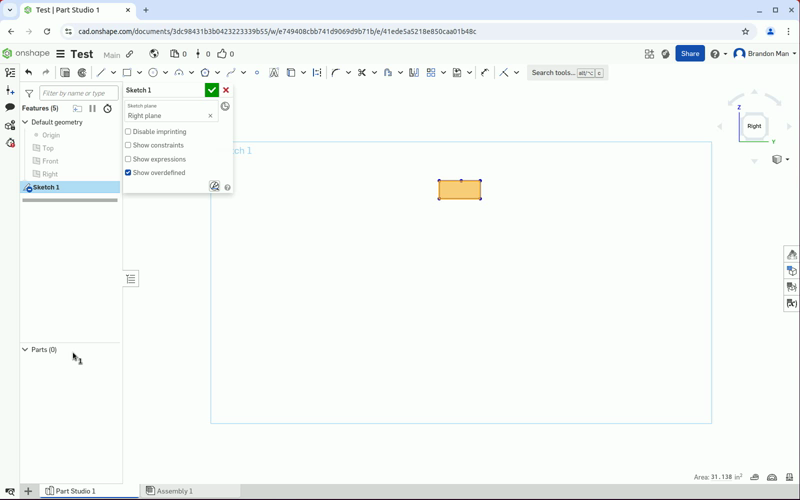
key(shift+y)
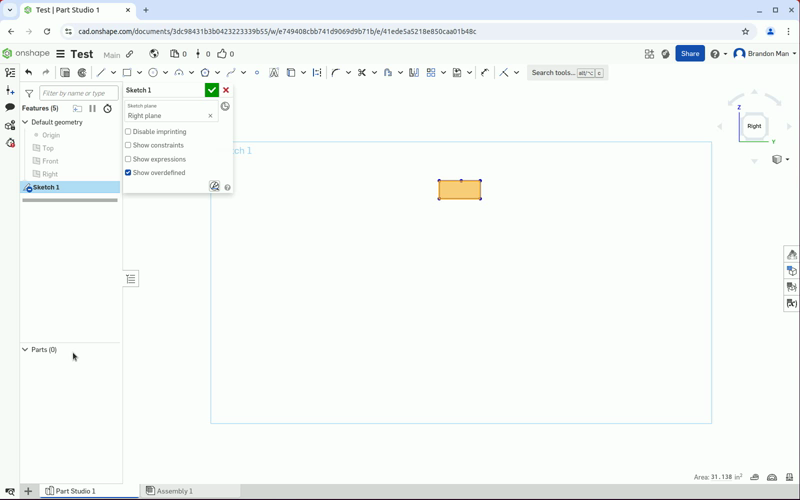
key(shift+e)
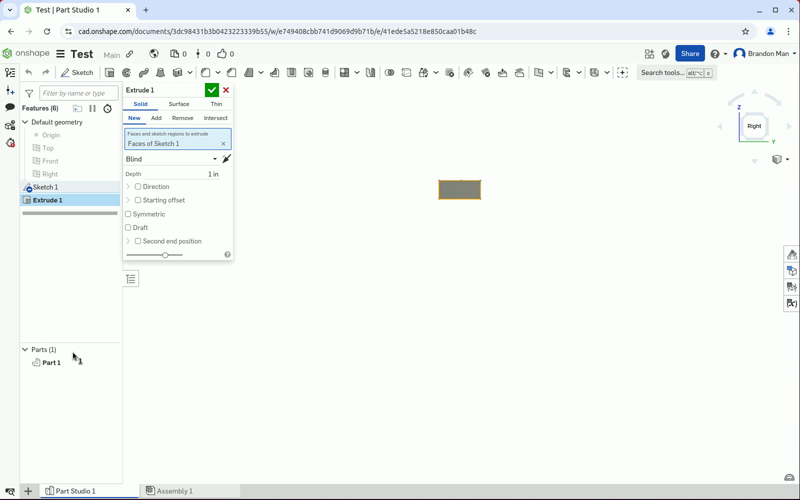
mouse_move(143, 106)
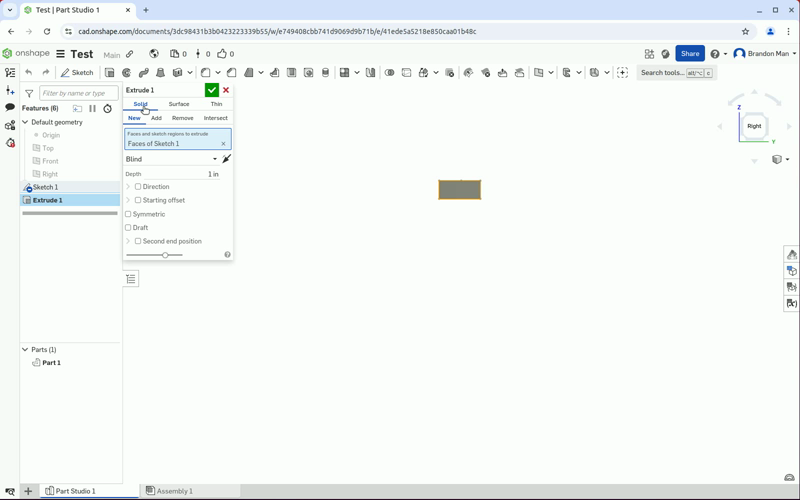
click(143, 106)
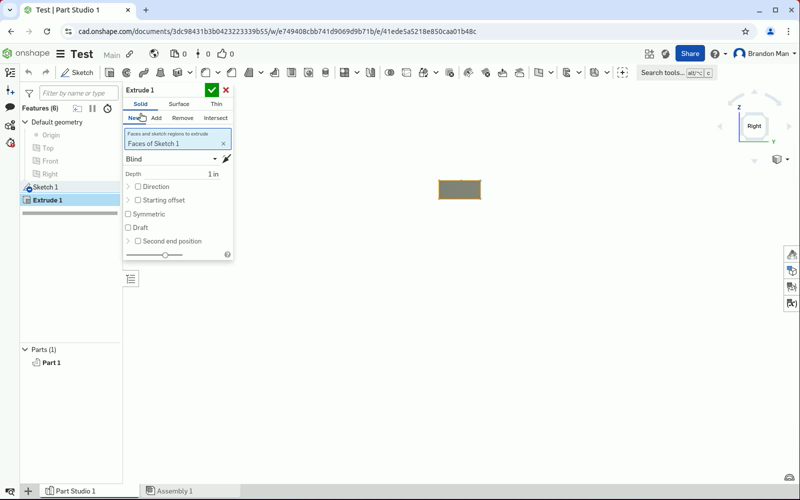
mouse_move(137, 120)
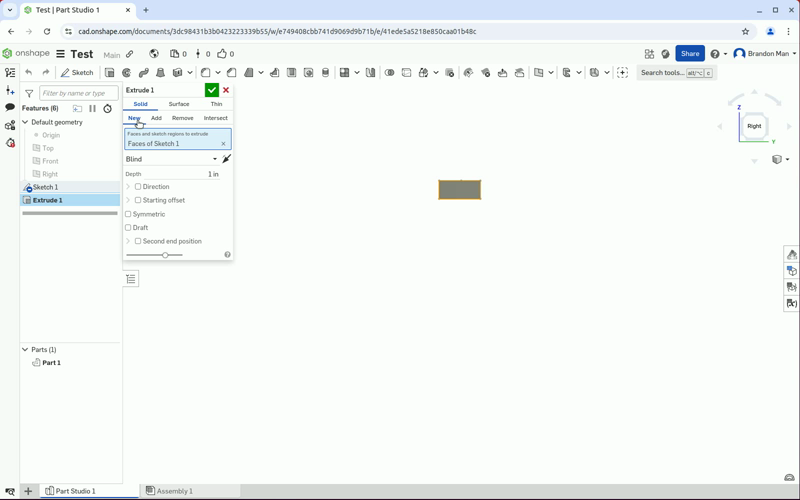
click(137, 120)
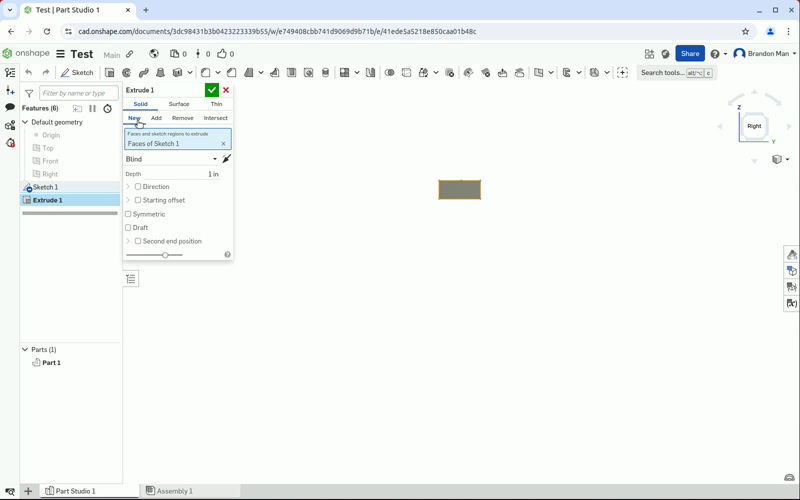
key(tab, 4)
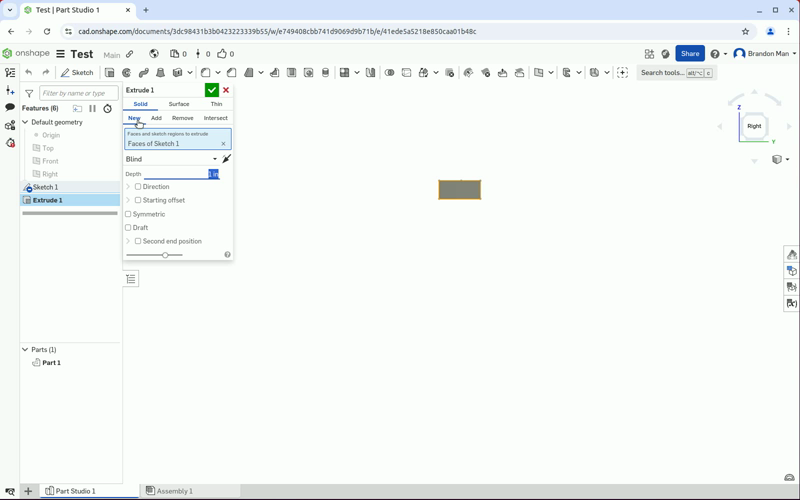
text(10.11)
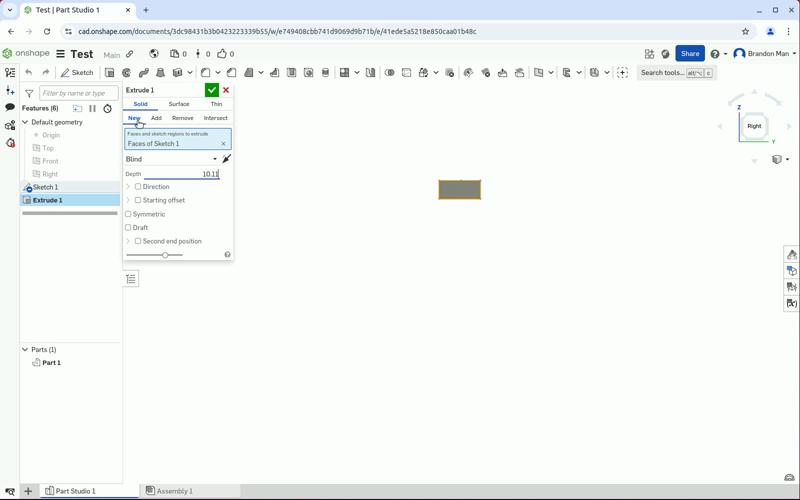
key(enter)
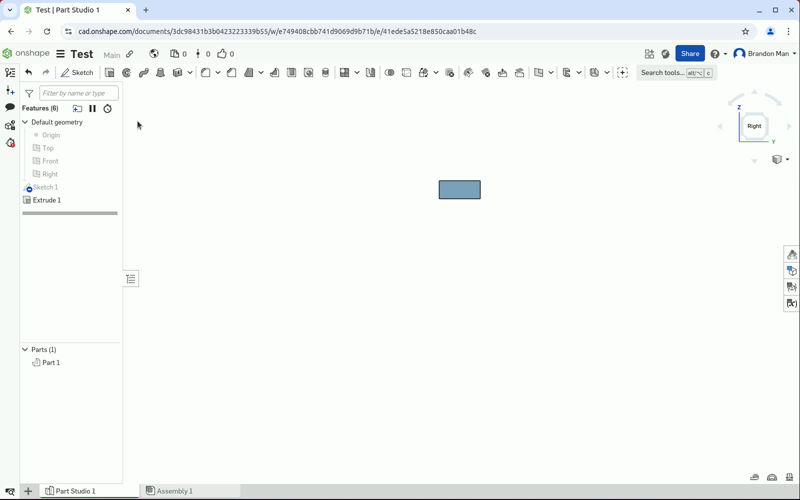
key(shift+h)
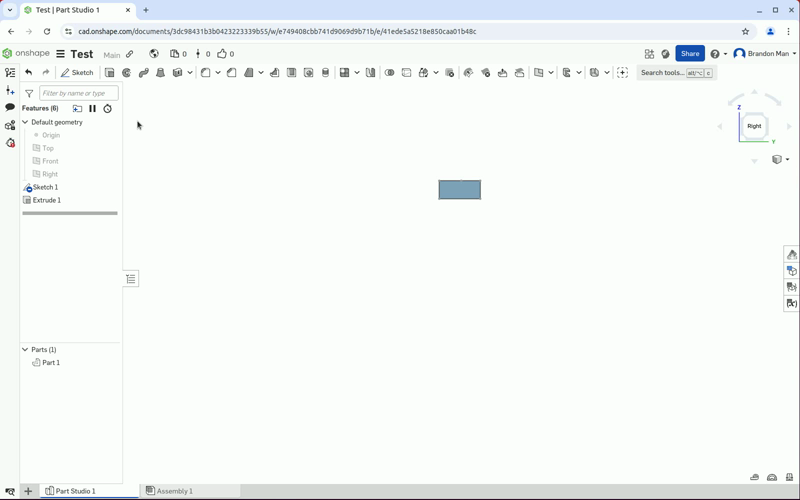
key(shift+h)
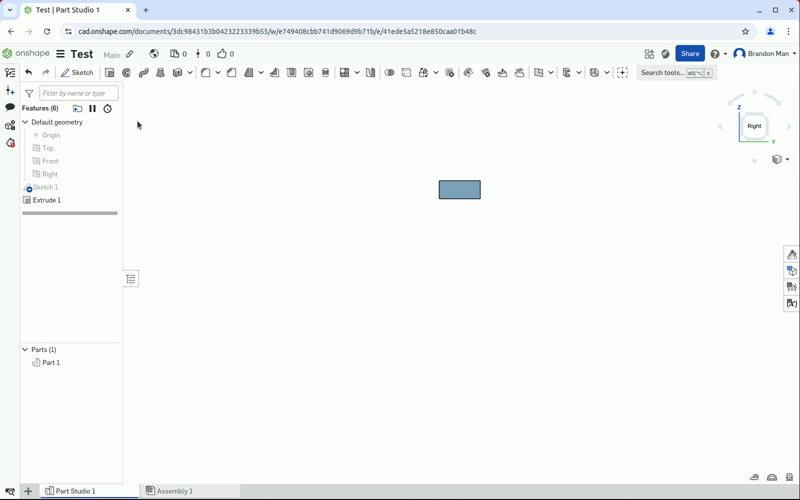
mouse_move(73, 189)
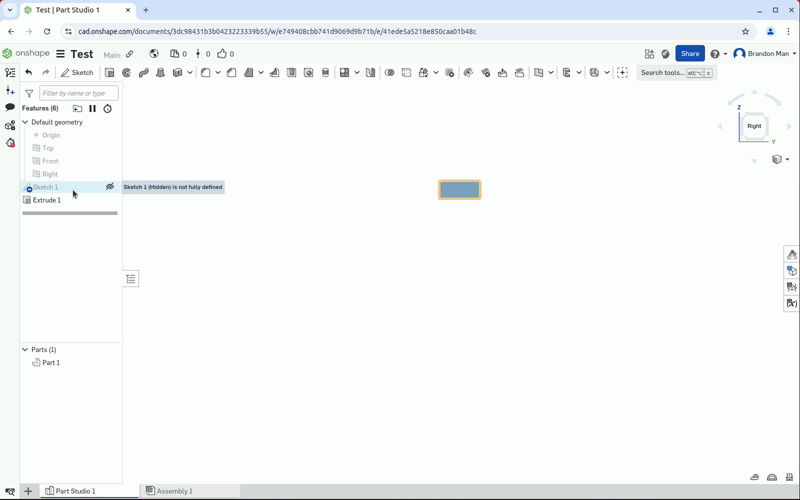
click(73, 189)
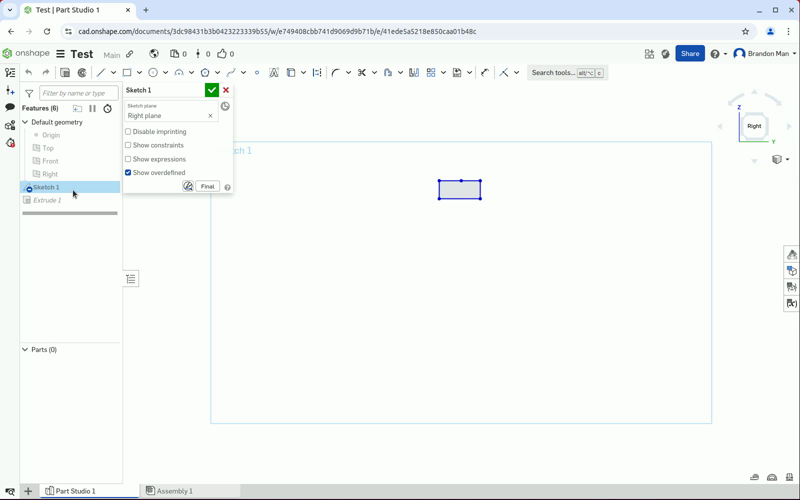
mouse_move(229, 92)
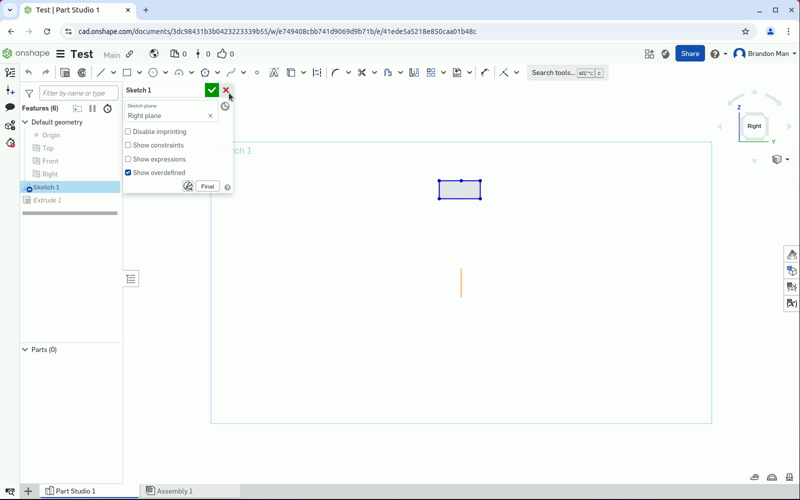
click(229, 92)
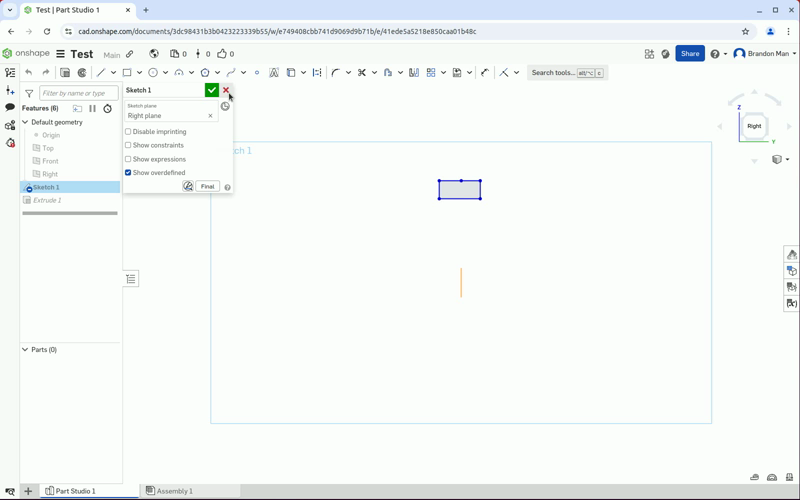
key(shift+s)
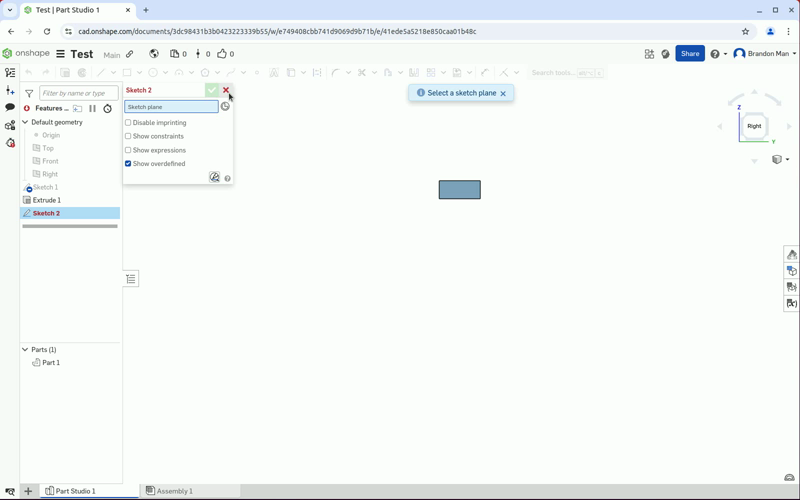
mouse_move(73, 176)
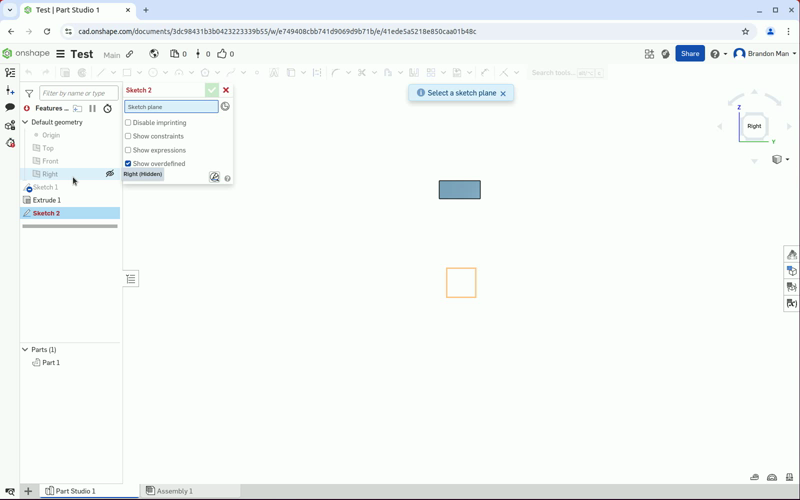
click(73, 176)
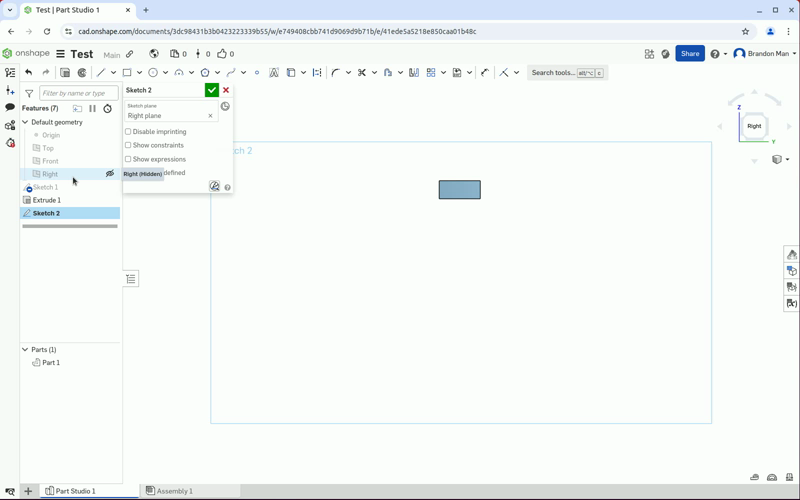
mouse_move(73, 352)
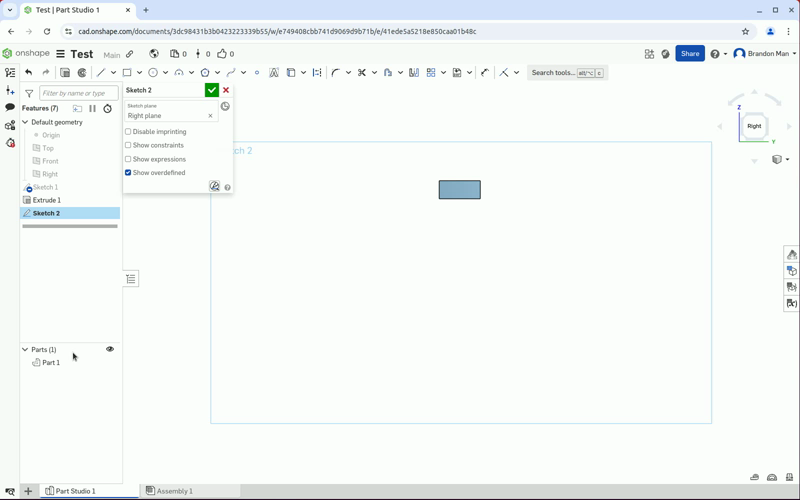
key(y)
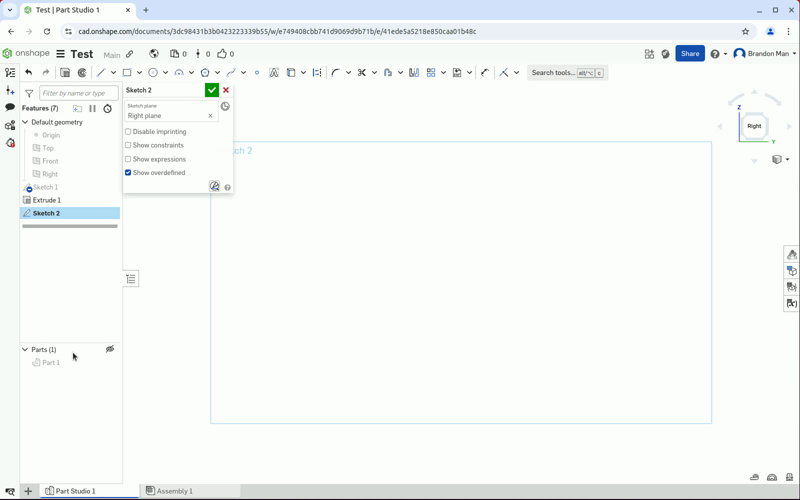
key(l)
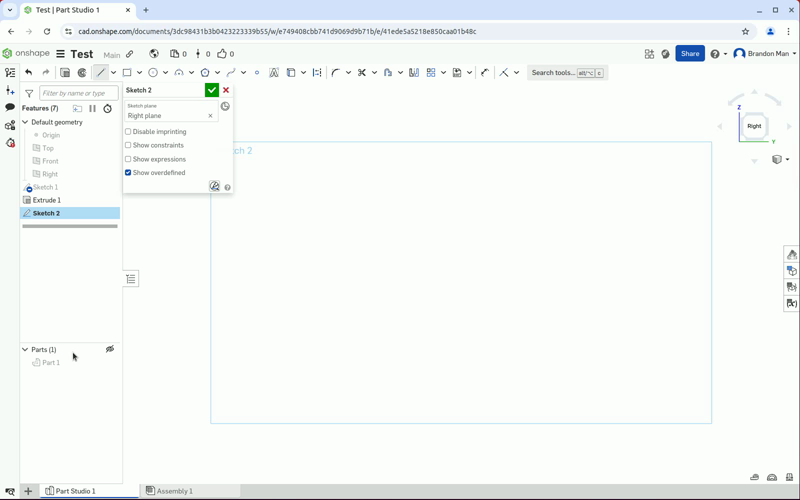
key_down(shift)
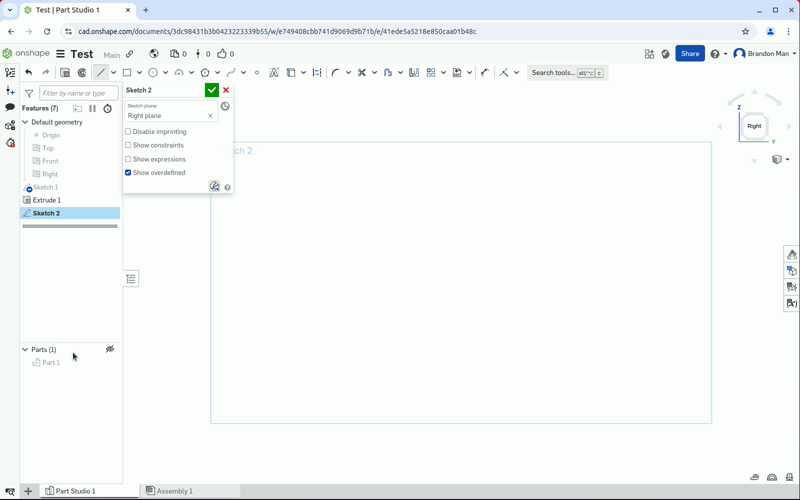
mouse_move(424, 395)
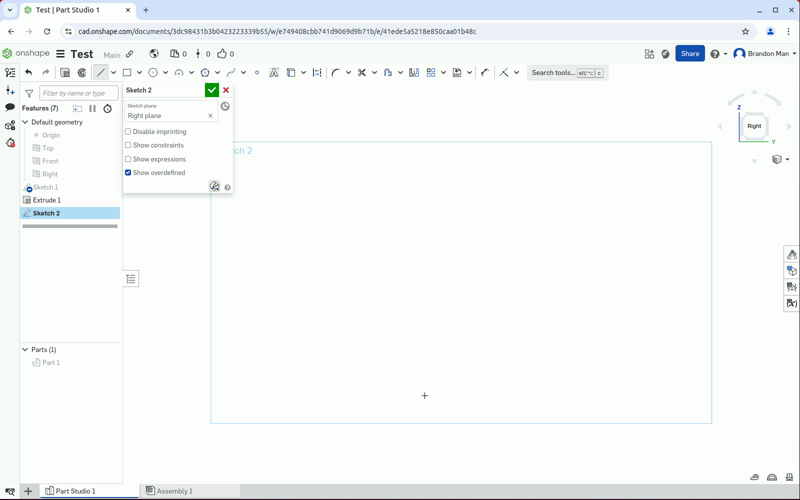
click(424, 395)
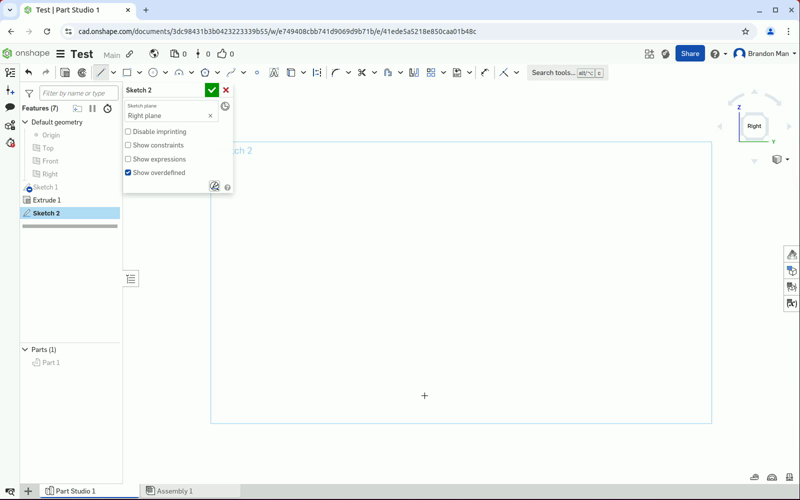
key_up(shift)
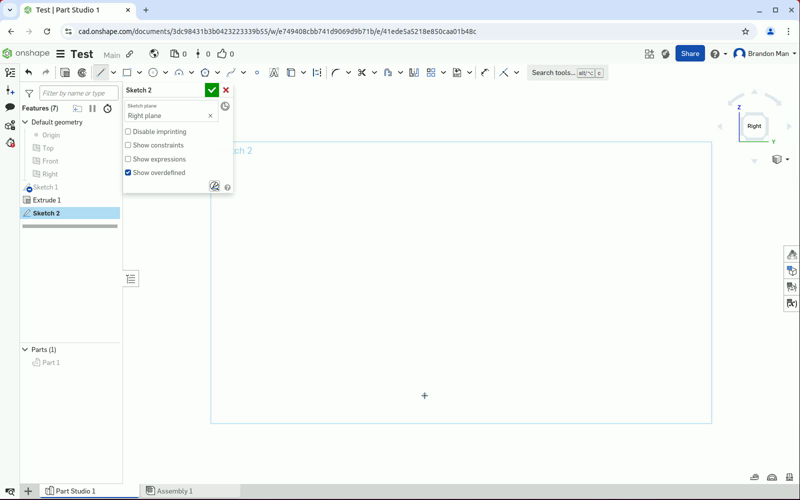
key_down(shift)
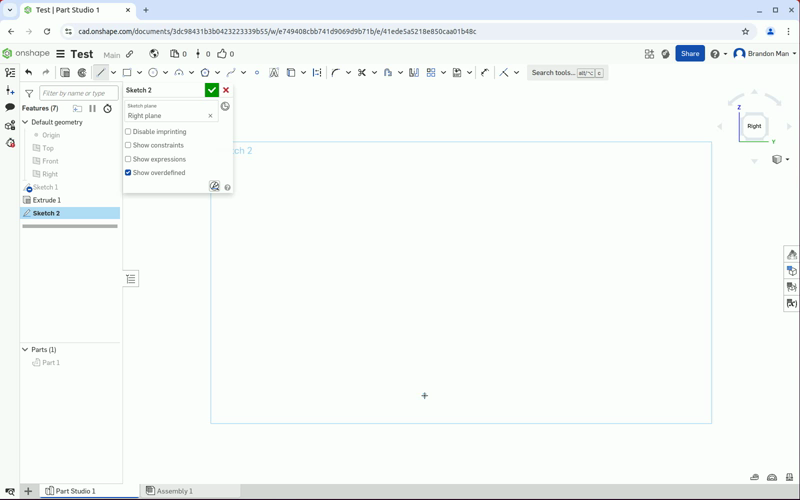
mouse_move(454, 395)
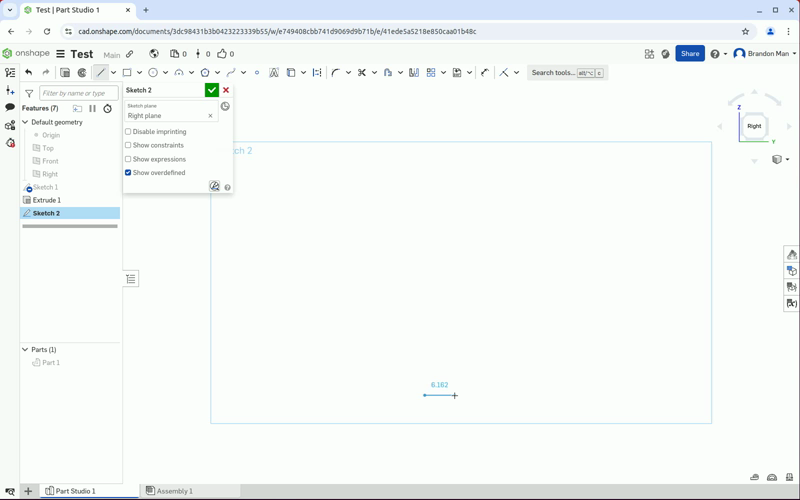
mouse_move(461, 395)
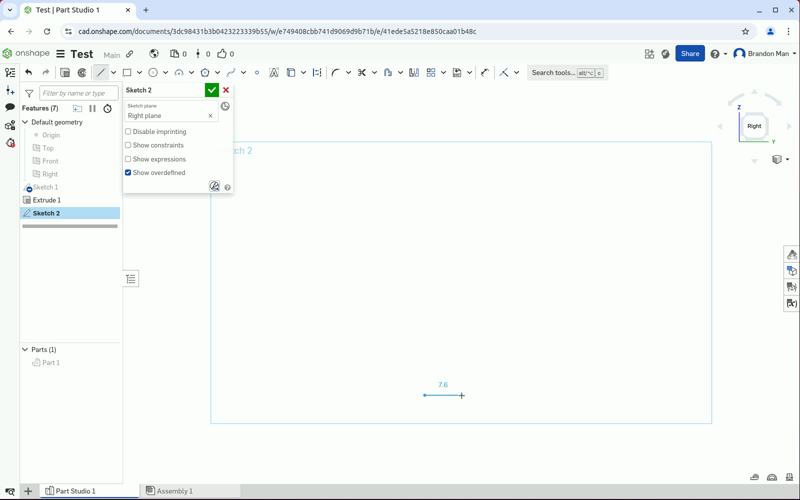
click(461, 395)
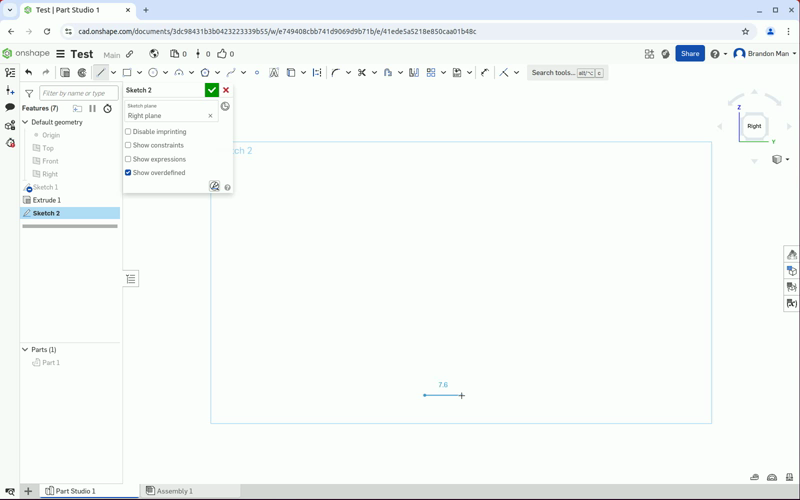
key_up(shift)
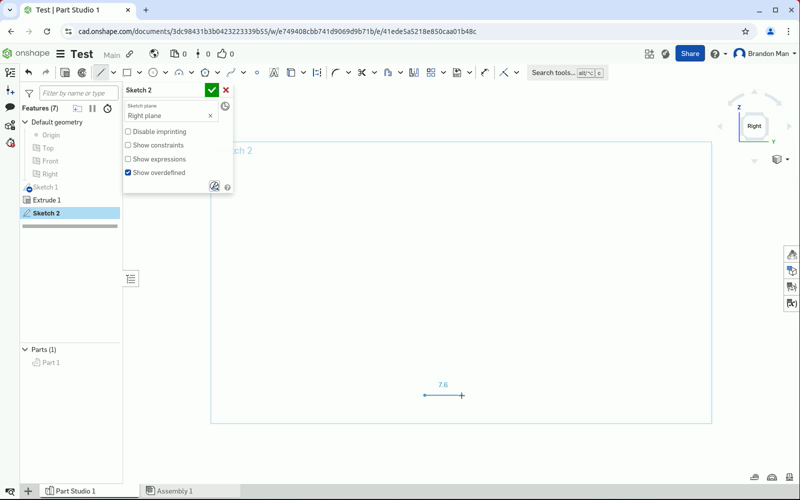
key_down(shift)
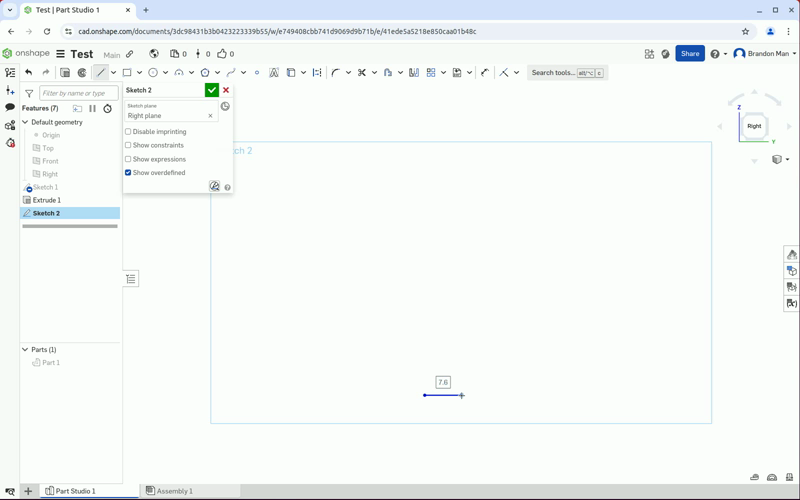
mouse_move(491, 395)
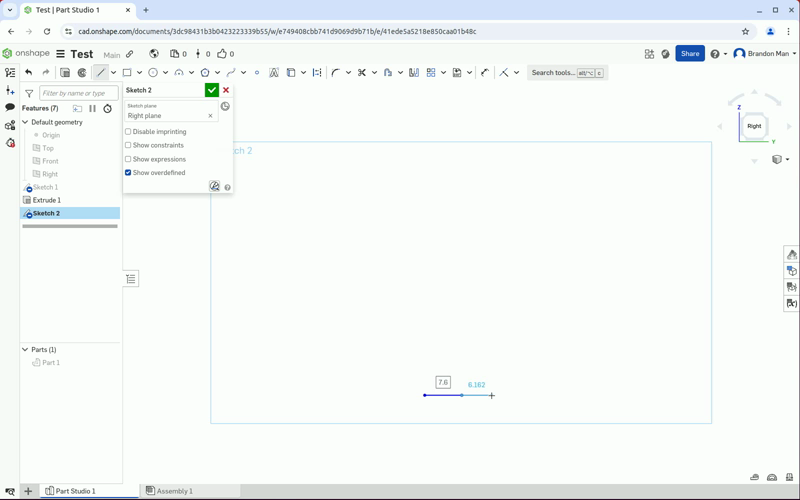
mouse_move(498, 395)
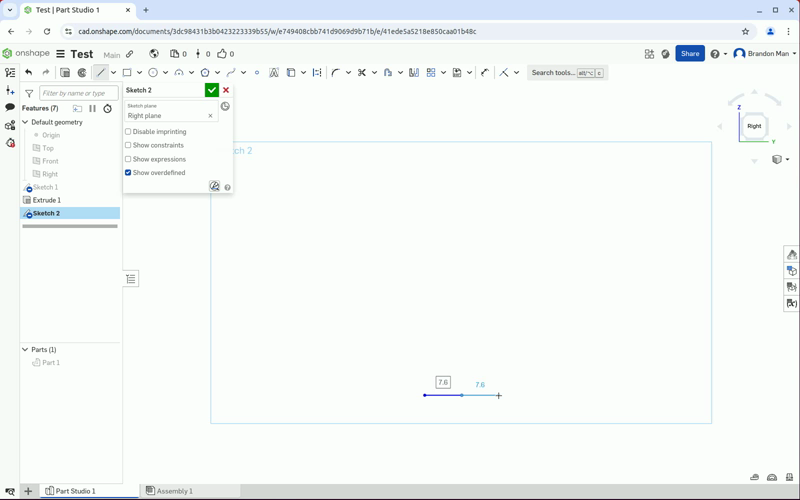
click(498, 395)
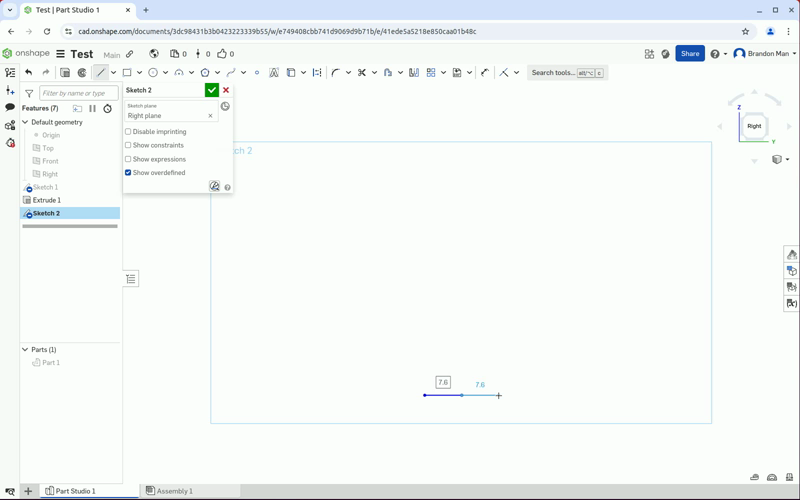
key_up(shift)
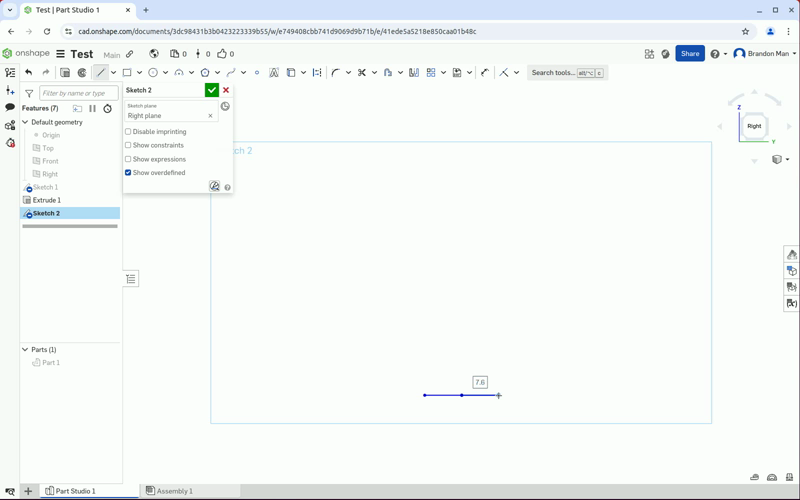
key_down(shift)
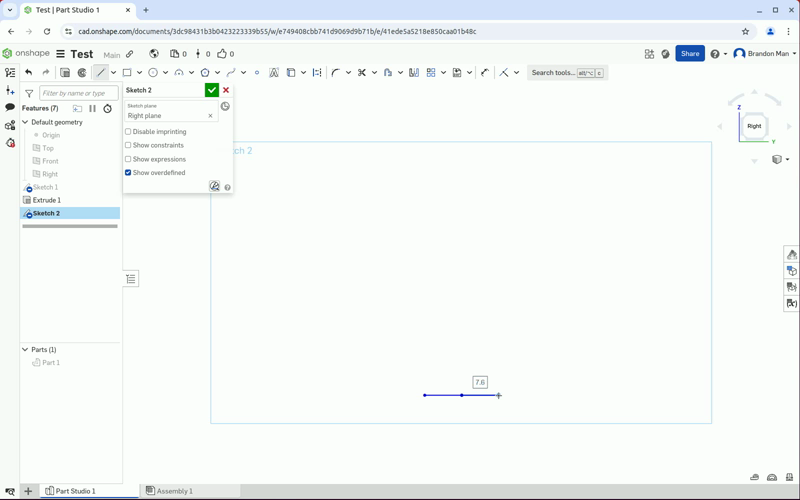
mouse_move(498, 219)
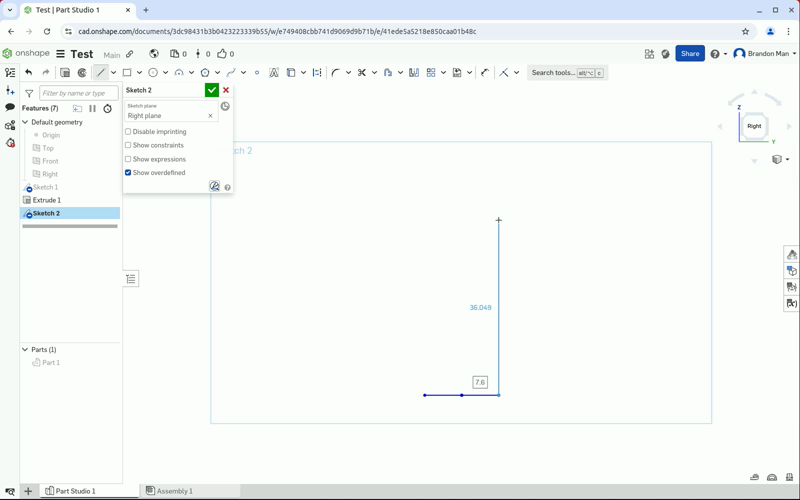
click(498, 219)
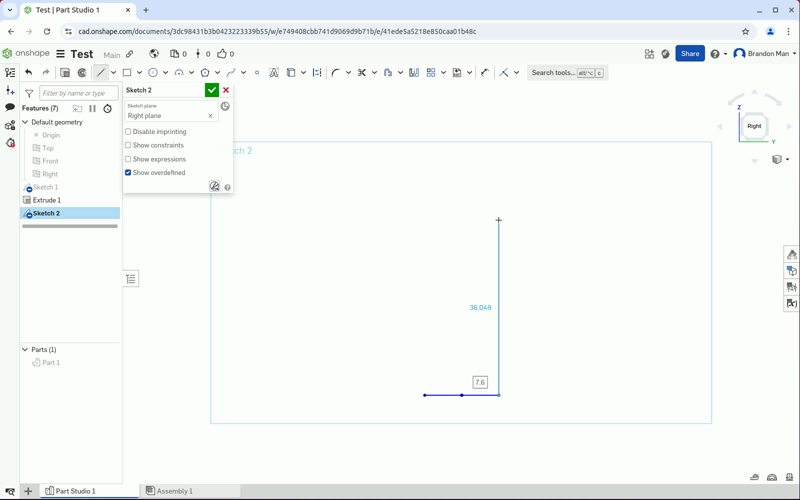
key_up(shift)
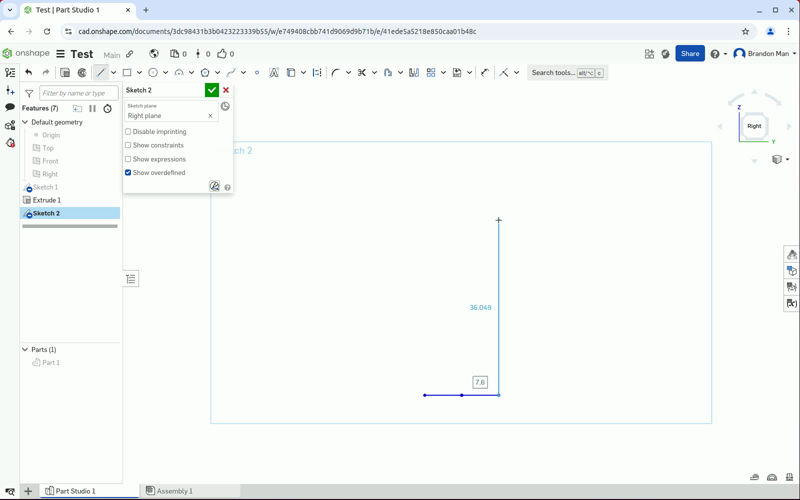
key_down(shift)
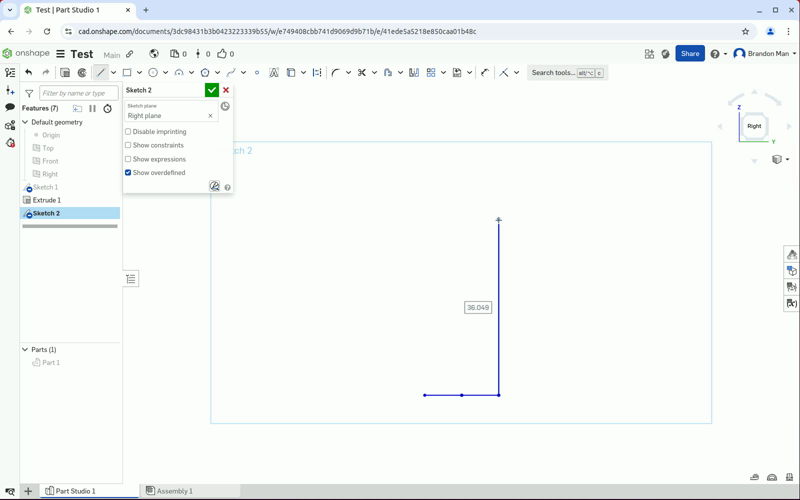
mouse_move(528, 219)
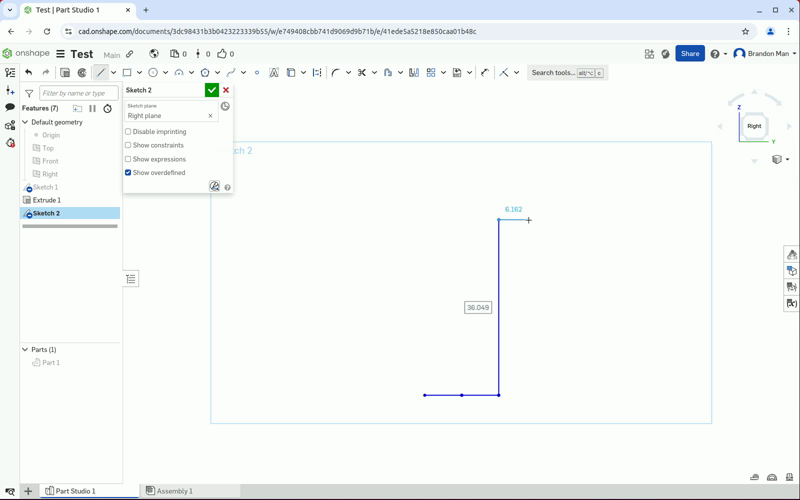
mouse_move(480, 199)
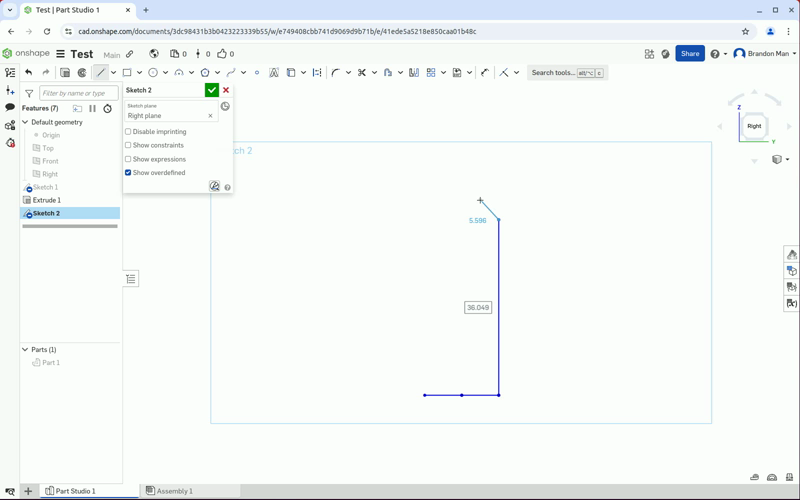
click(480, 199)
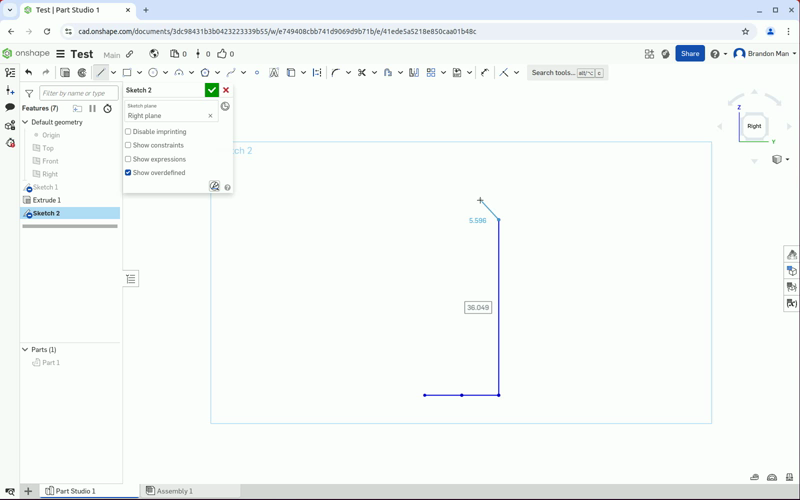
key_up(shift)
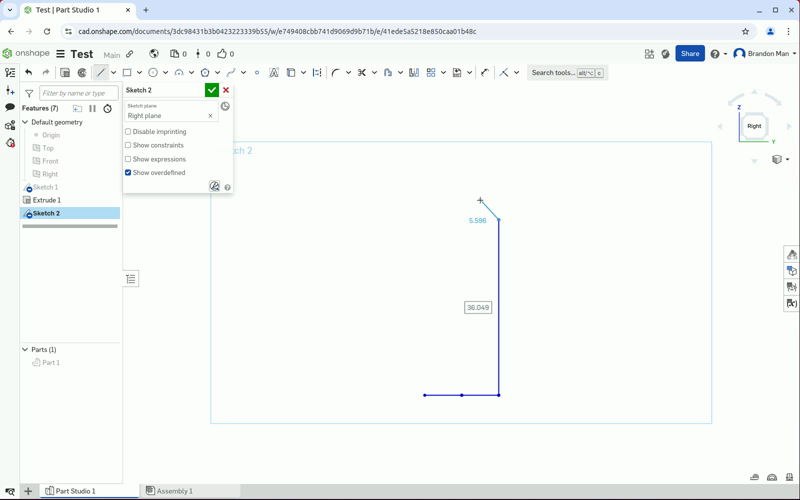
key_down(shift)
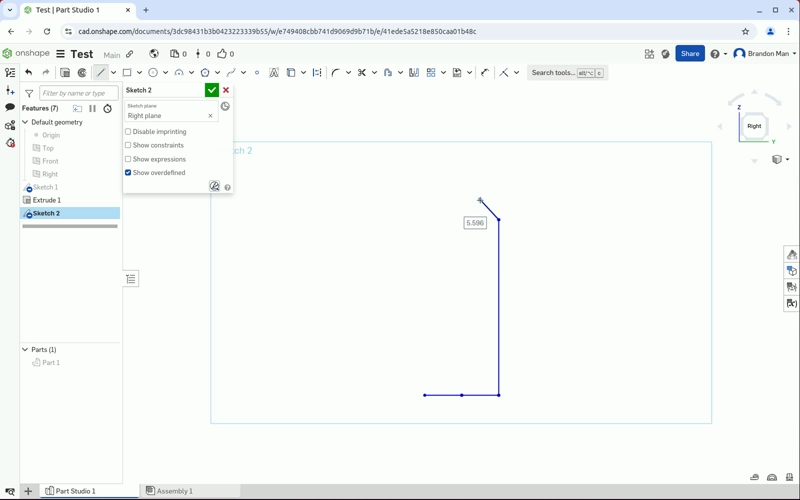
mouse_move(510, 199)
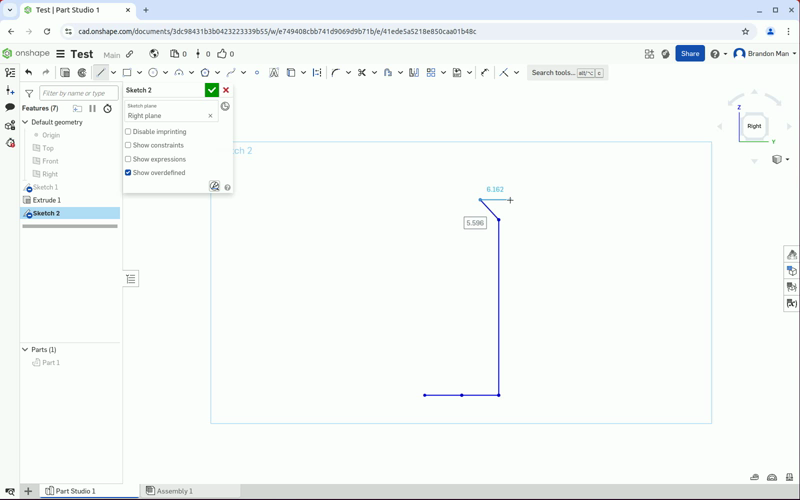
mouse_move(438, 199)
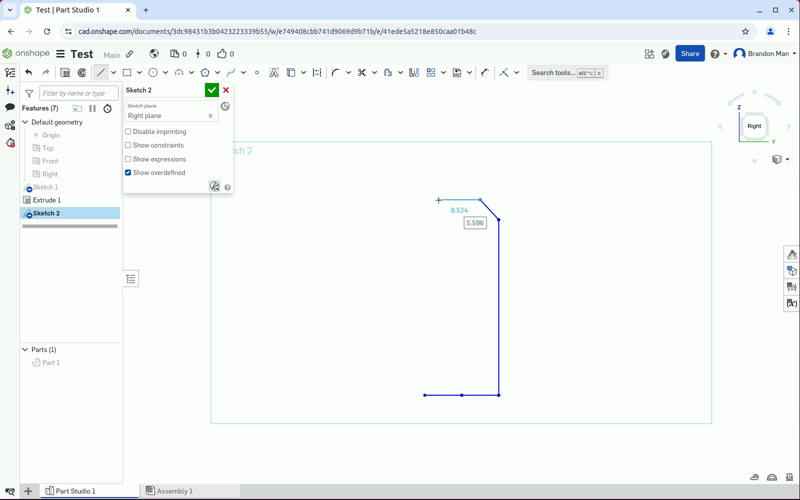
click(438, 199)
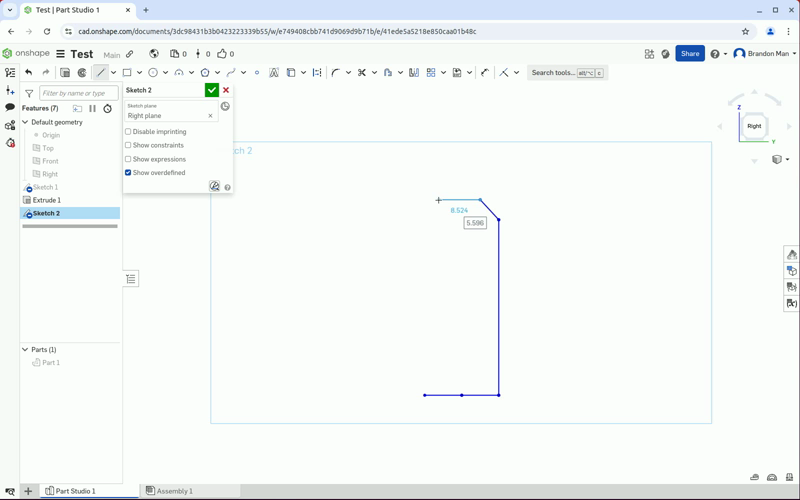
key_up(shift)
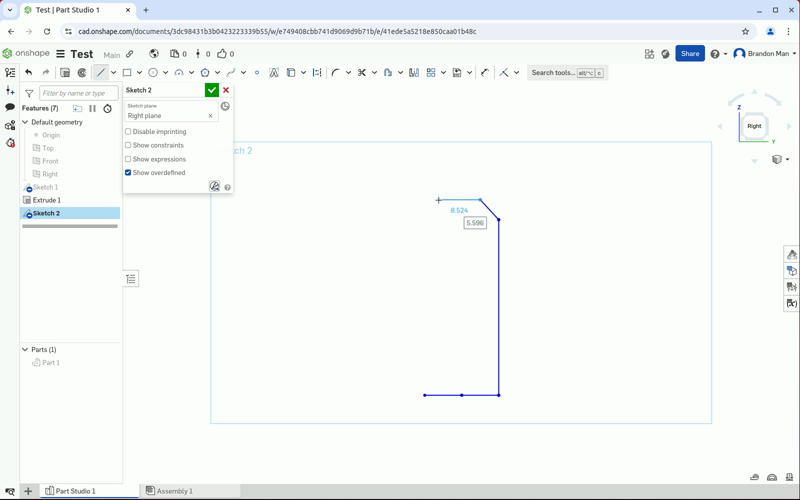
key_down(shift)
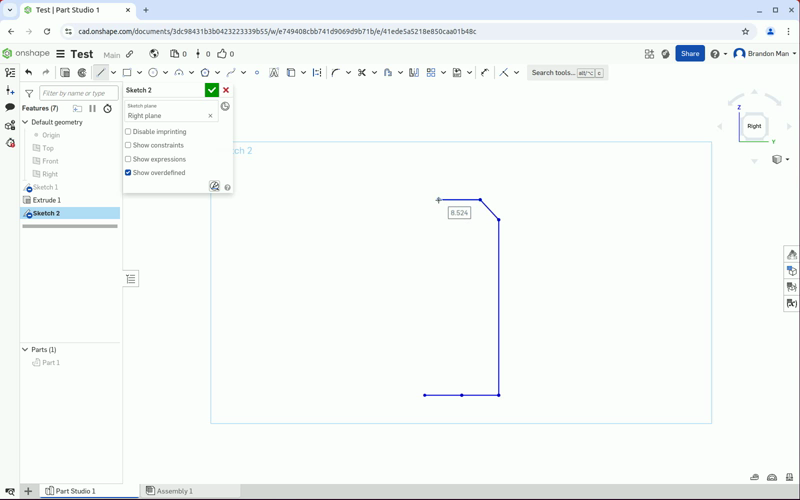
mouse_move(468, 199)
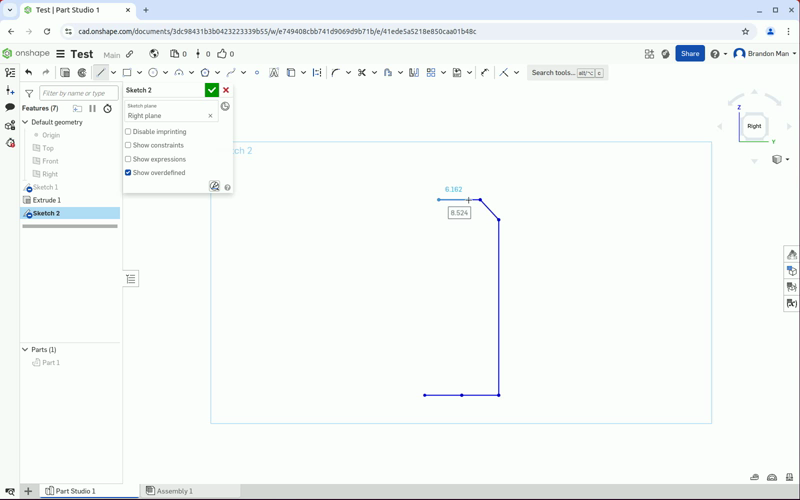
mouse_move(424, 219)
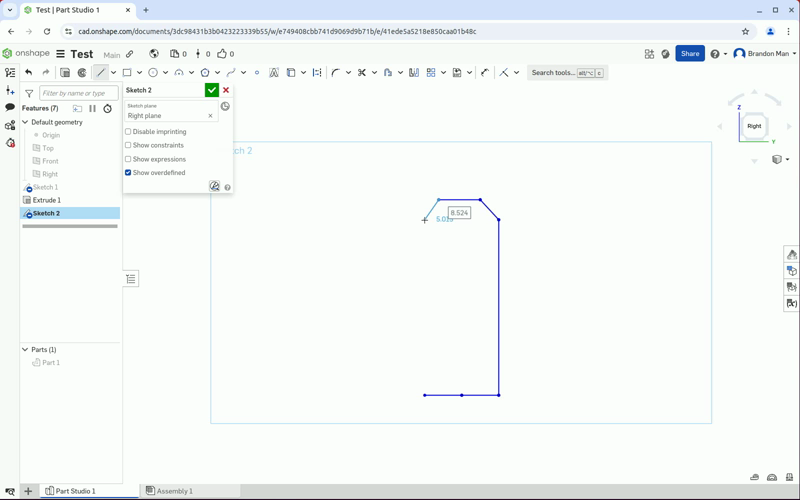
click(424, 219)
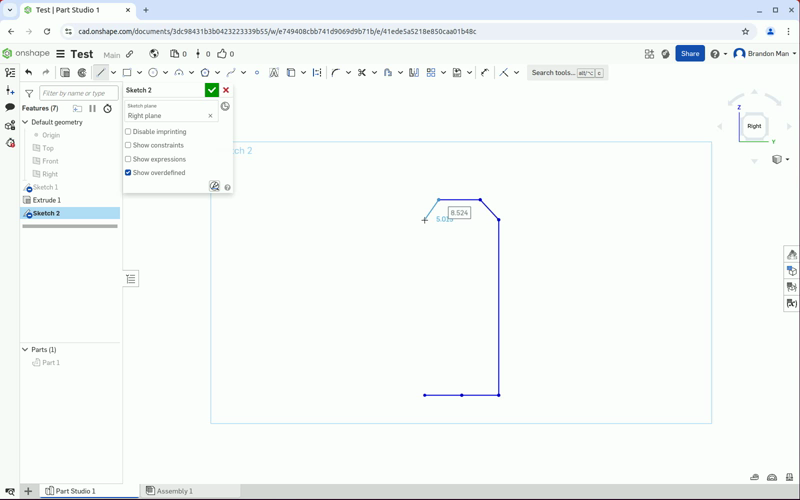
key_up(shift)
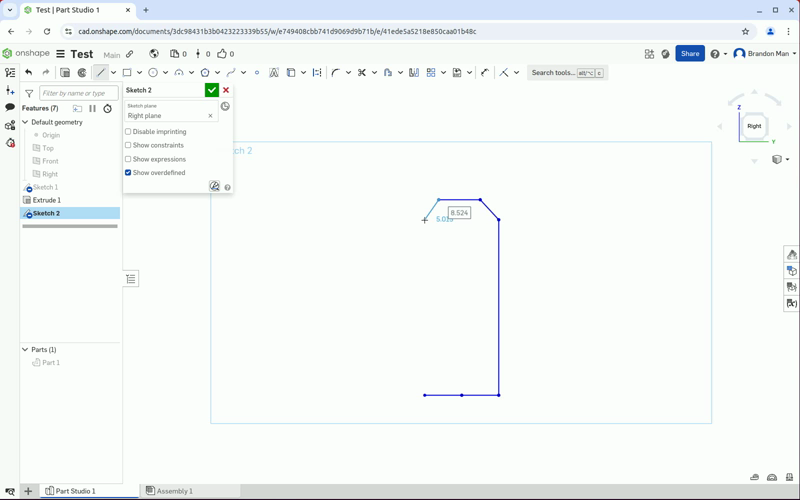
key_down(shift)
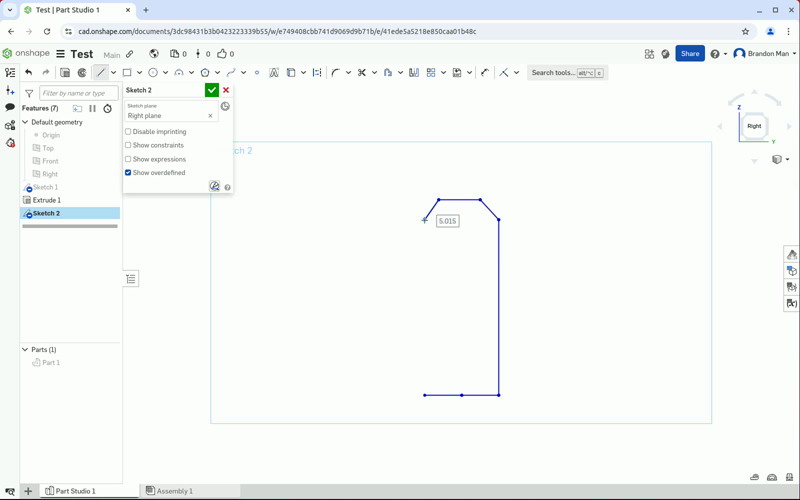
mouse_move(424, 395)
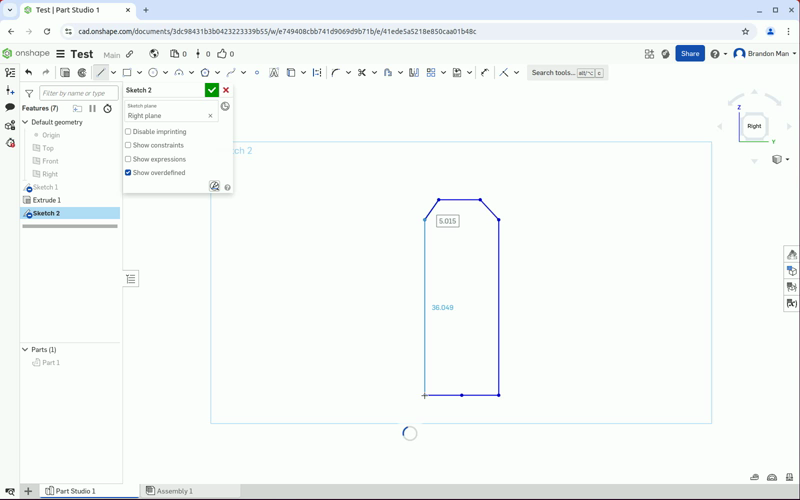
key_up(shift)
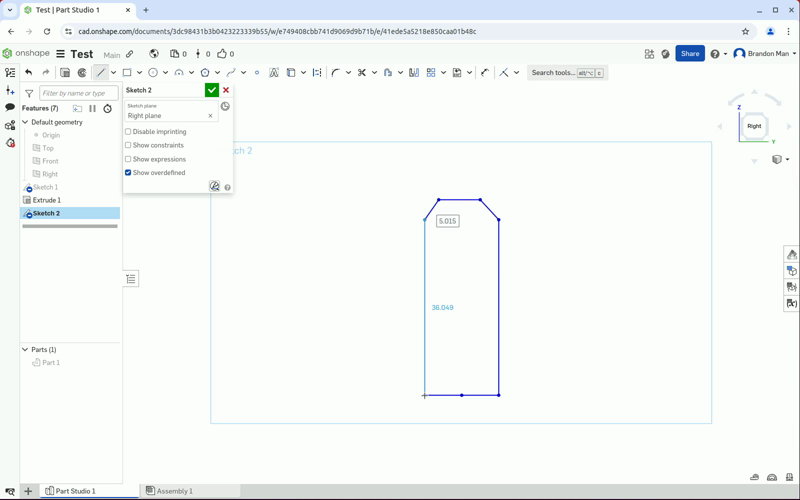
click(424, 395)
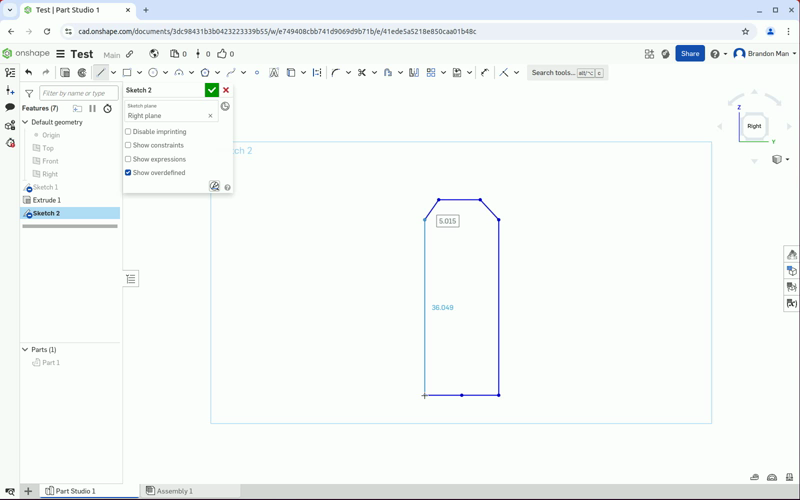
key(esc)
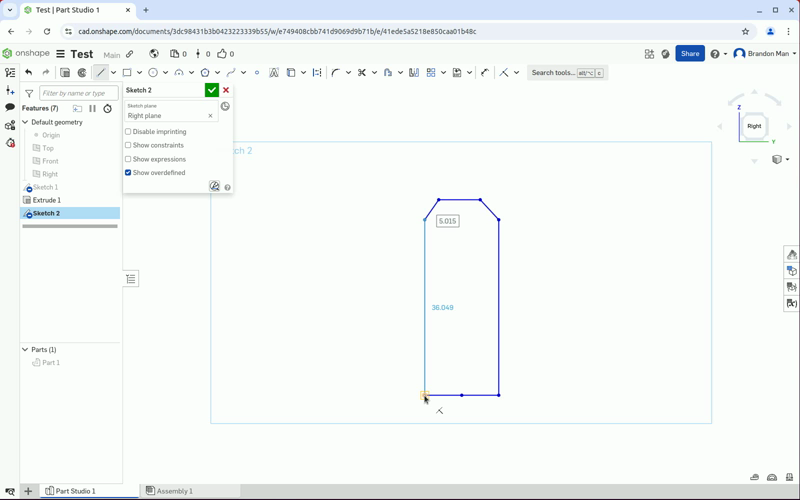
mouse_move(459, 220)
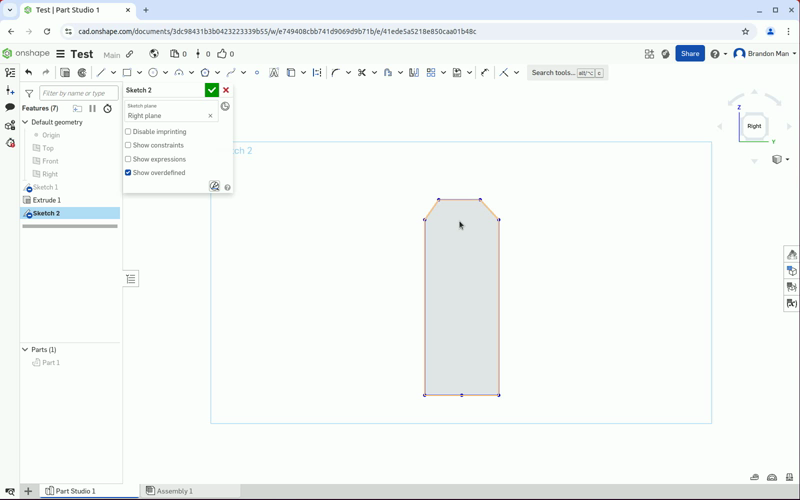
click(459, 220)
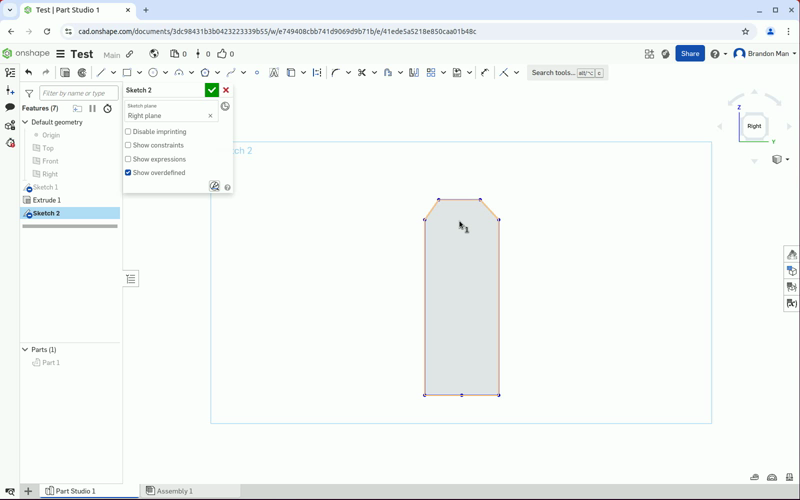
mouse_move(73, 352)
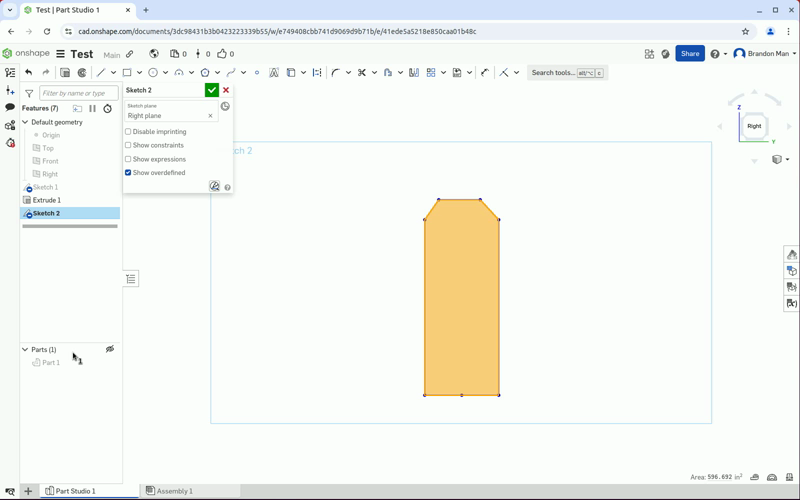
key(shift+y)
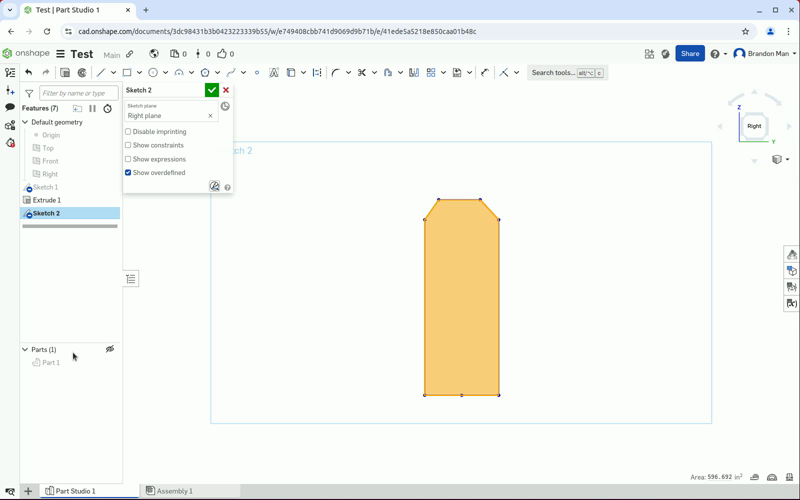
key(shift+e)
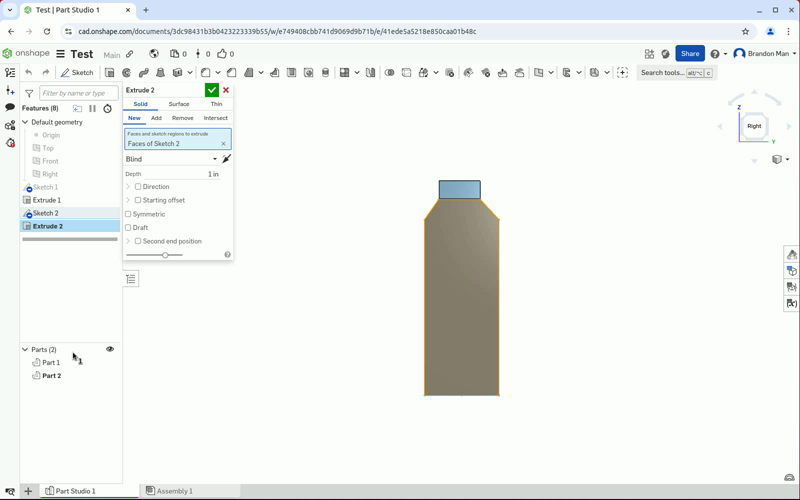
mouse_move(143, 106)
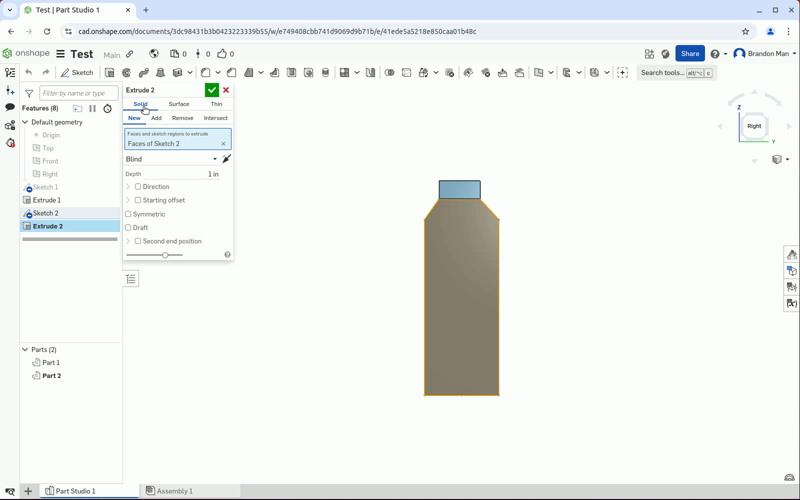
click(143, 106)
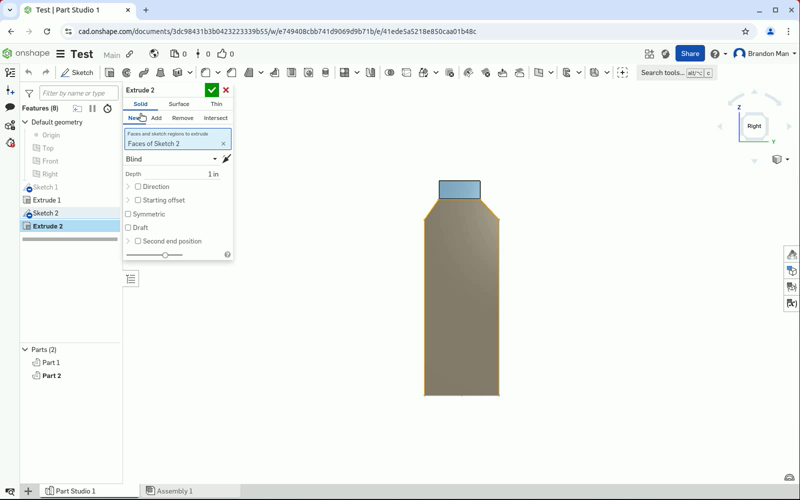
mouse_move(137, 120)
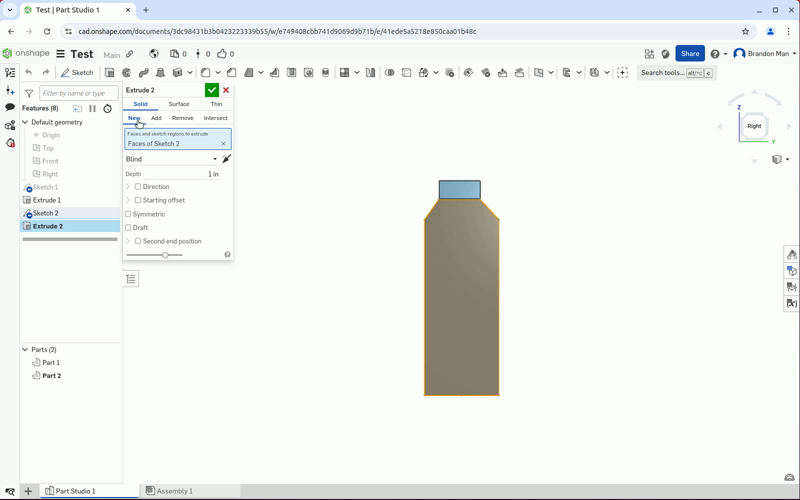
click(137, 120)
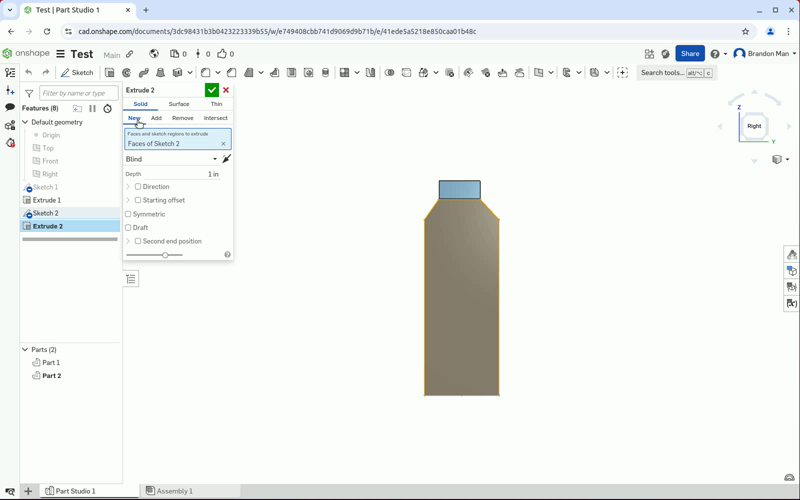
key(tab, 4)
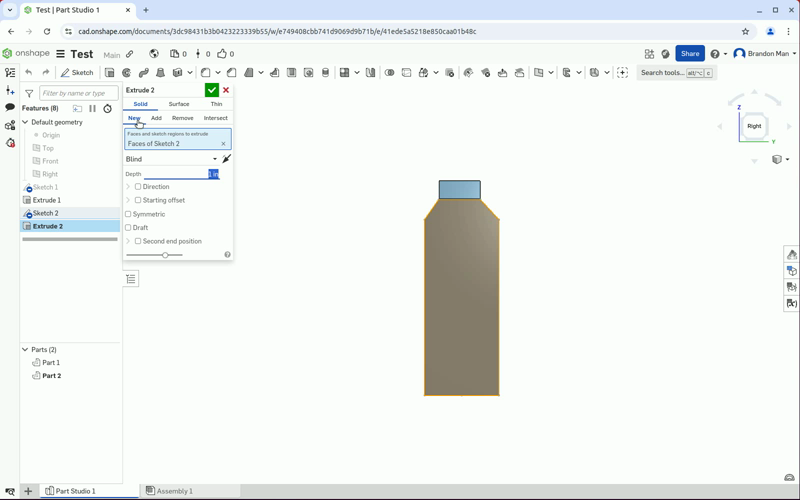
text(10.11)
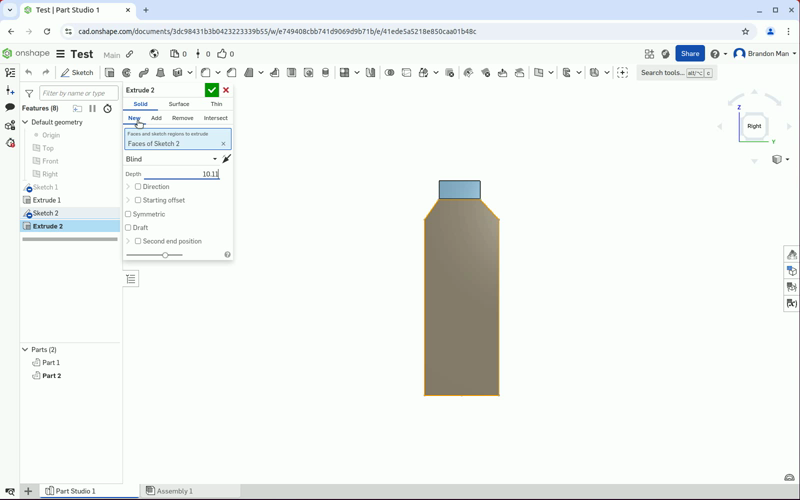
key(enter)
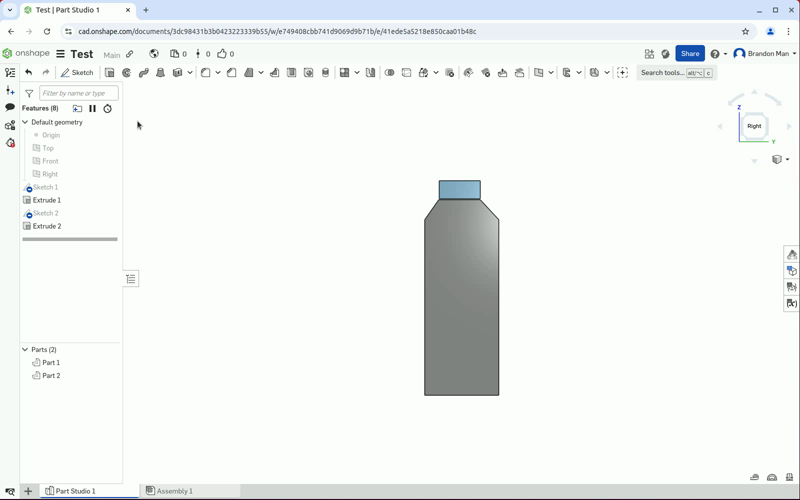
key(shift+h)
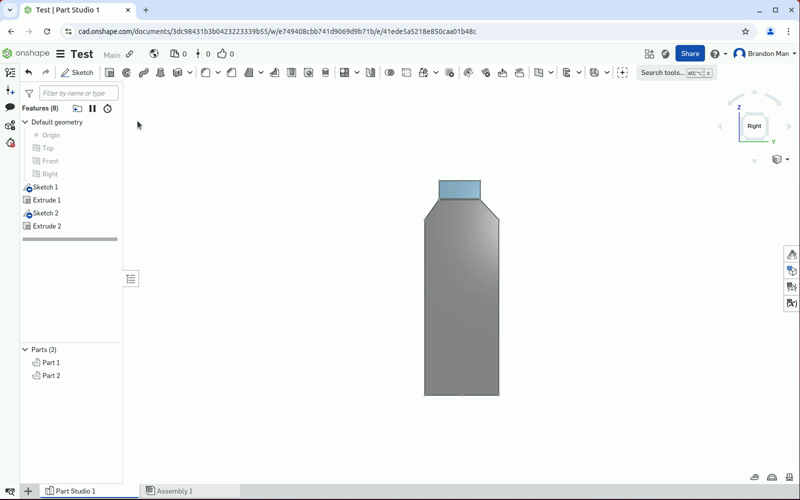
key(shift+h)
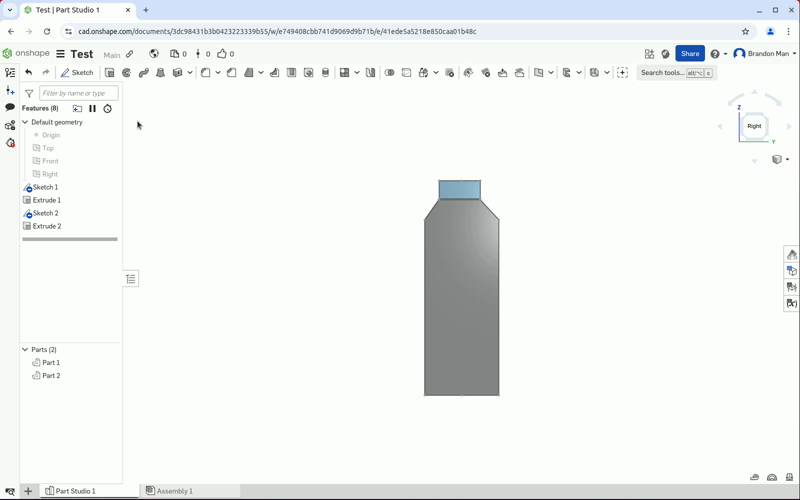
key(shift+7)
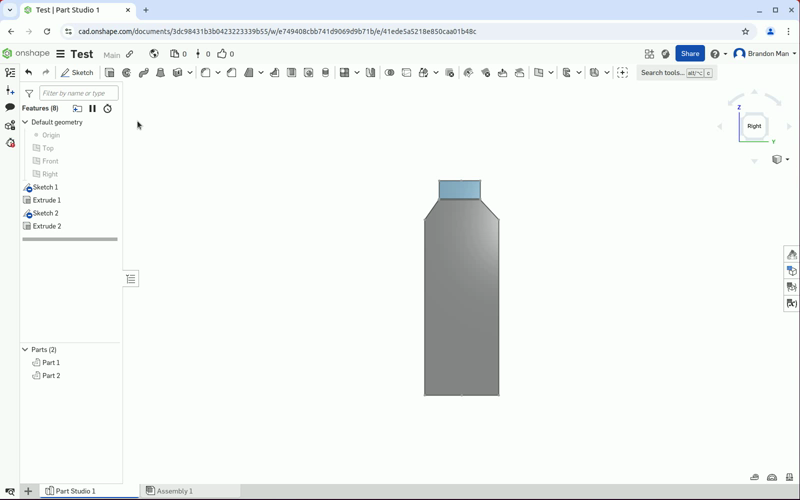
key(right, 2)
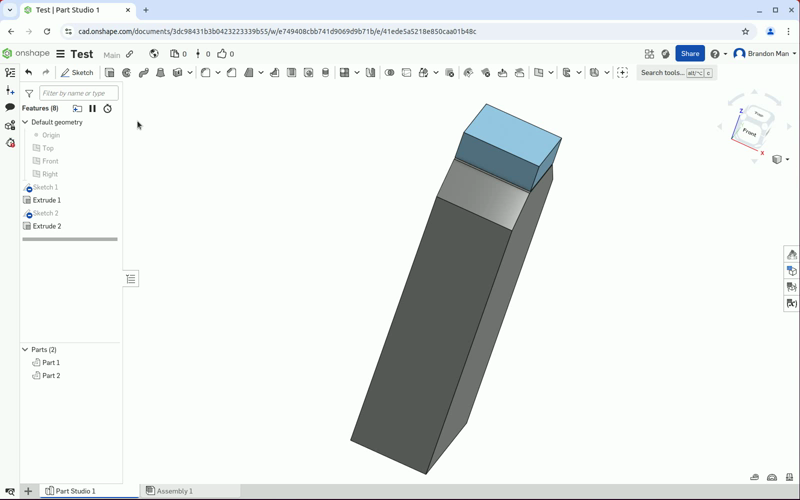
key(down, 2)
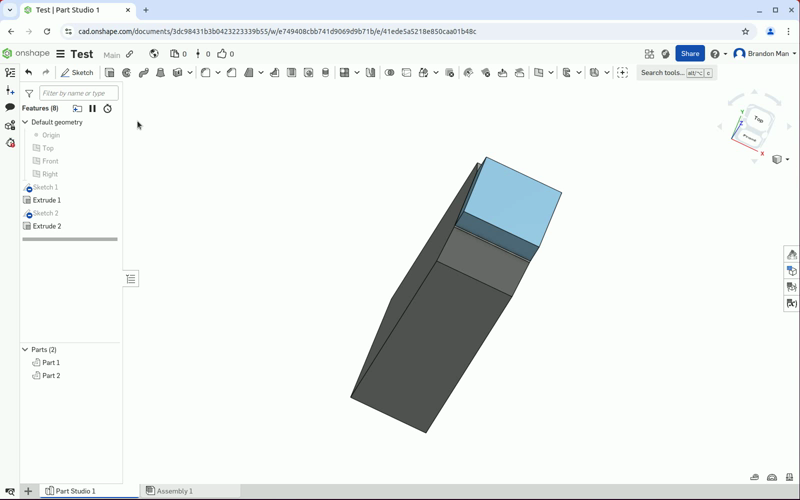
key(up, 2)
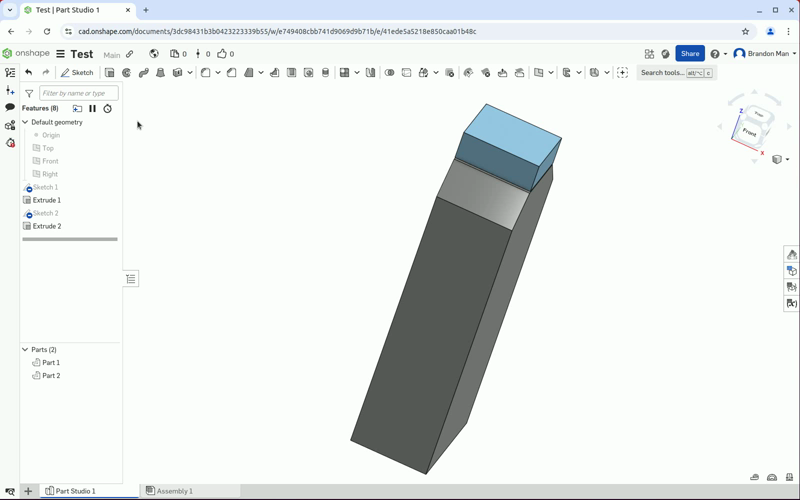
key(left, 2)
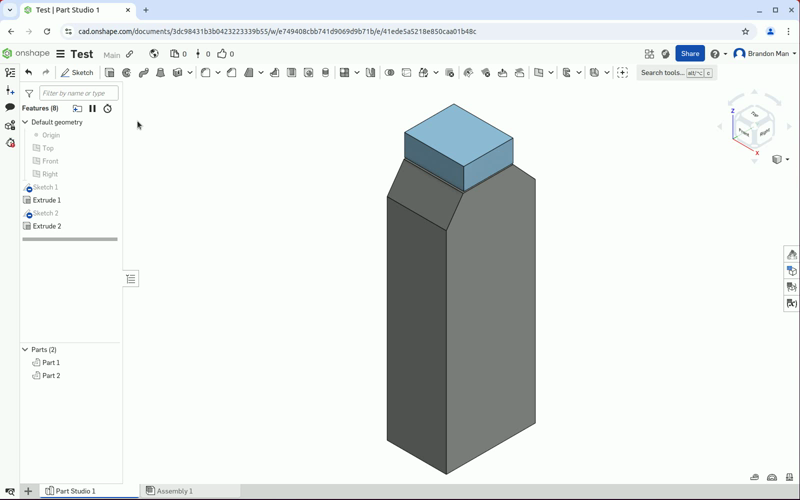
mouse_move(73, 189)
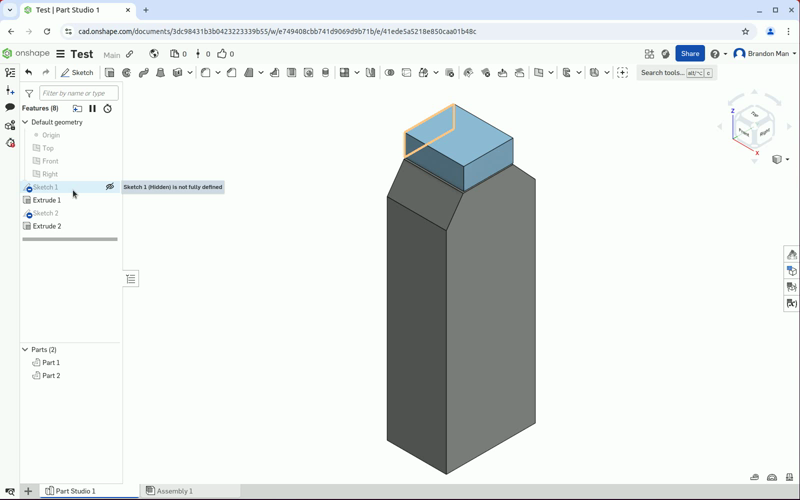
click(73, 189)